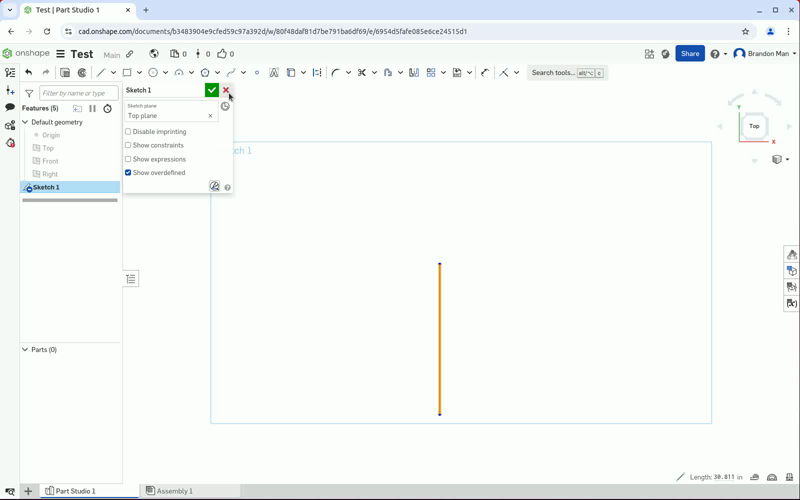
key(shift+h)
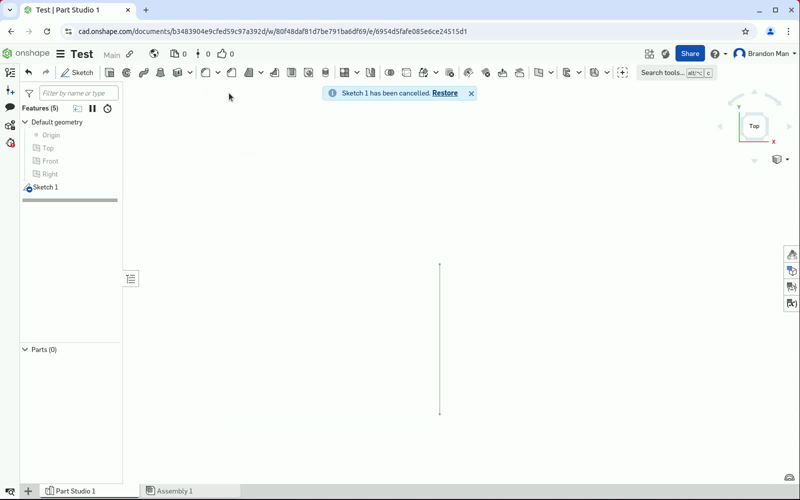
key(shift+s)
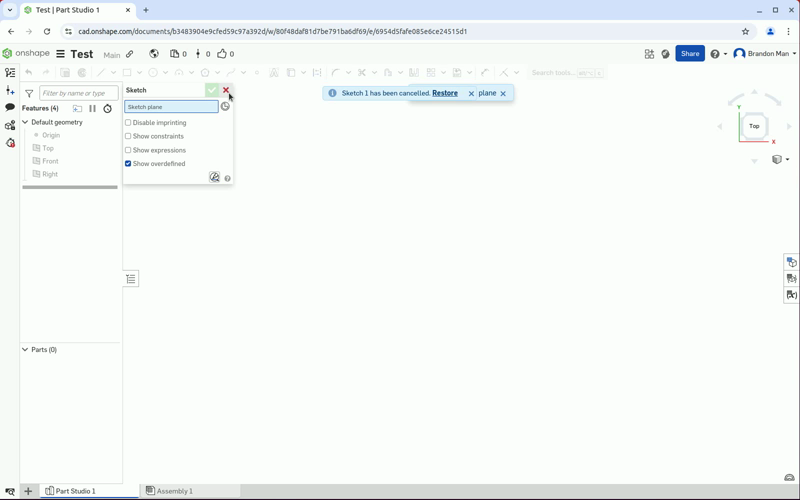
mouse_move(73, 150)
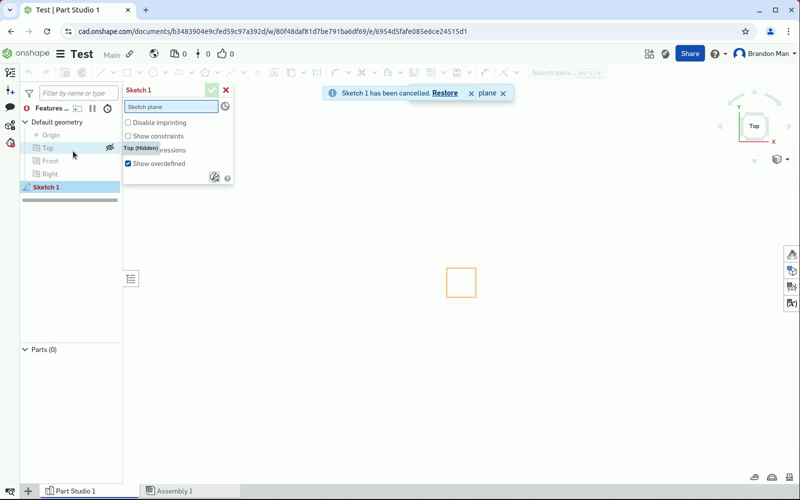
click(73, 150)
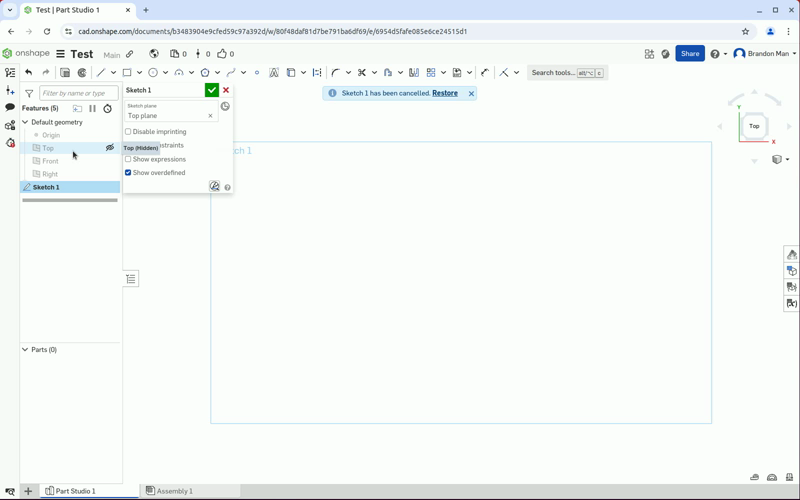
mouse_move(73, 352)
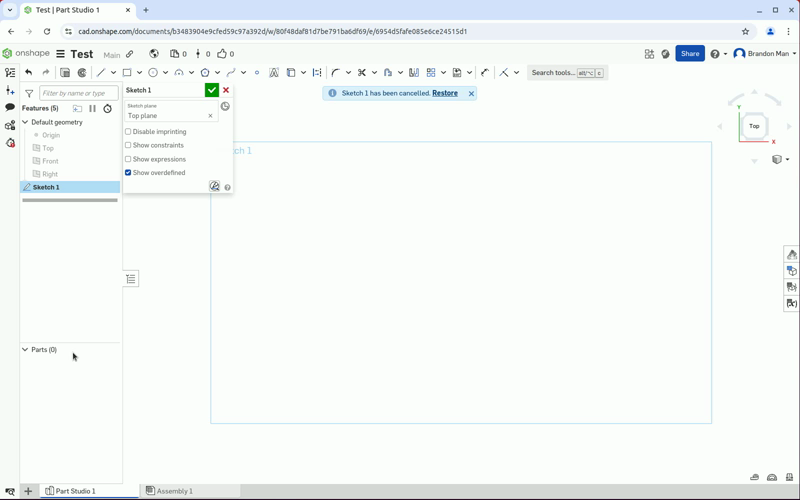
key(y)
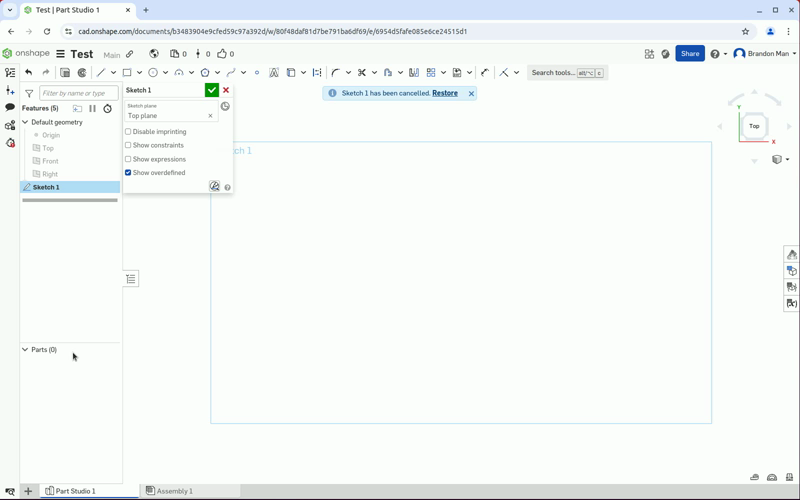
key(c)
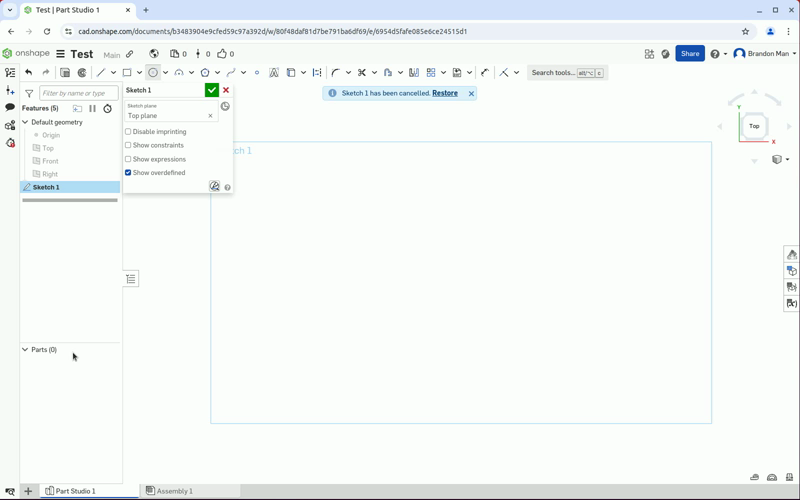
key_down(shift)
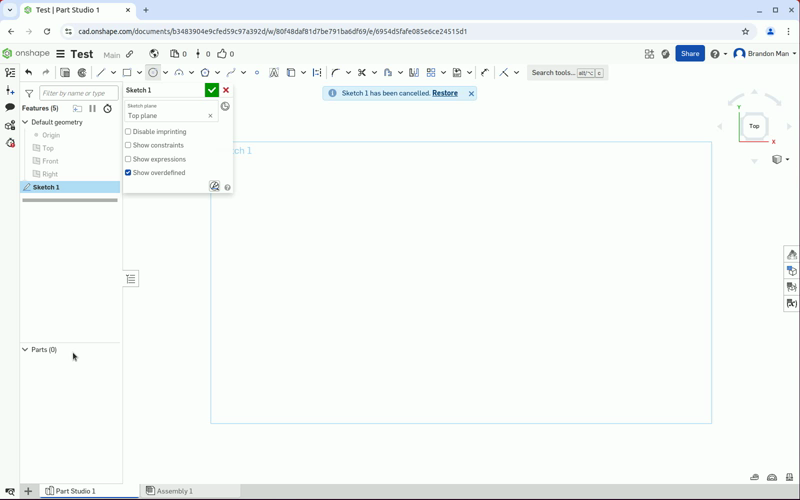
mouse_move(460, 282)
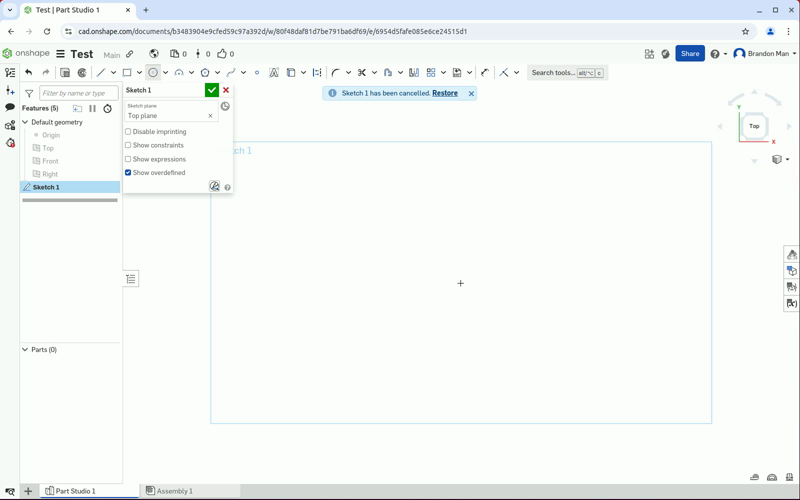
click(460, 282)
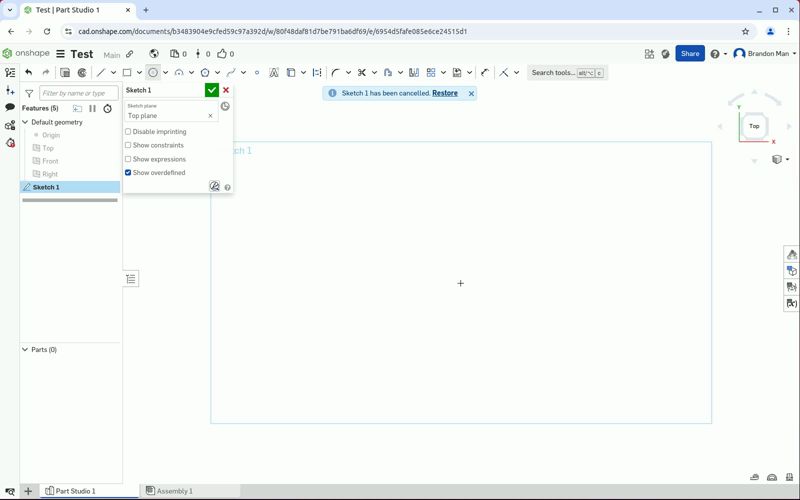
key_up(shift)
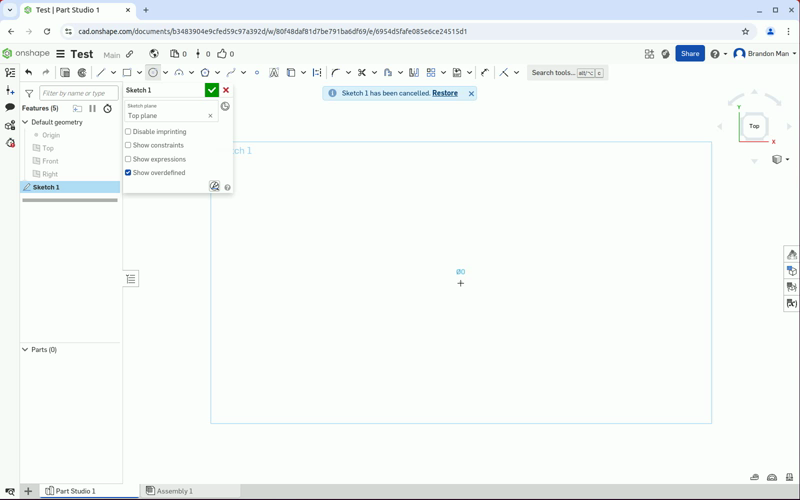
mouse_move(487, 282)
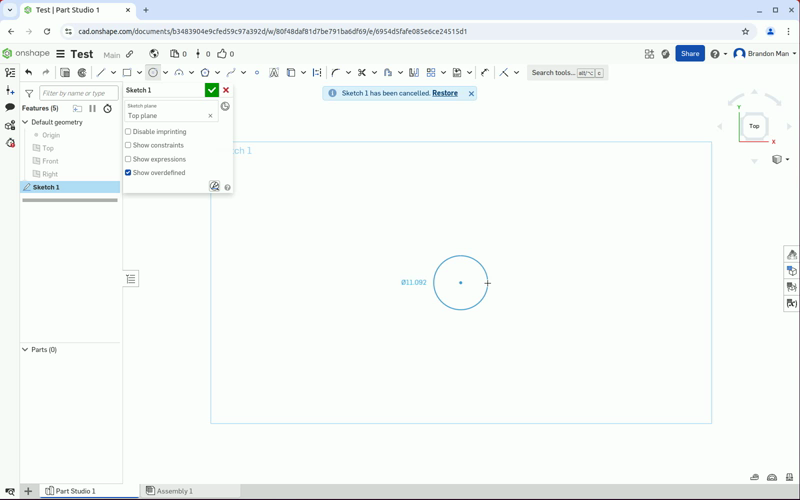
click(487, 282)
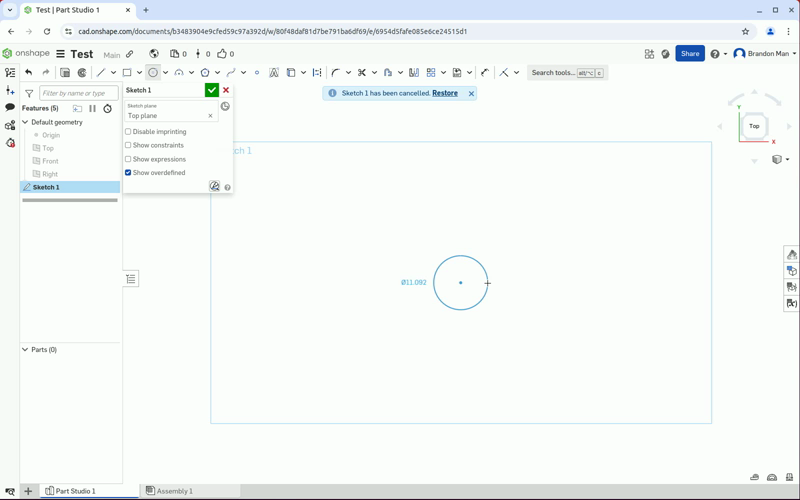
key(esc)
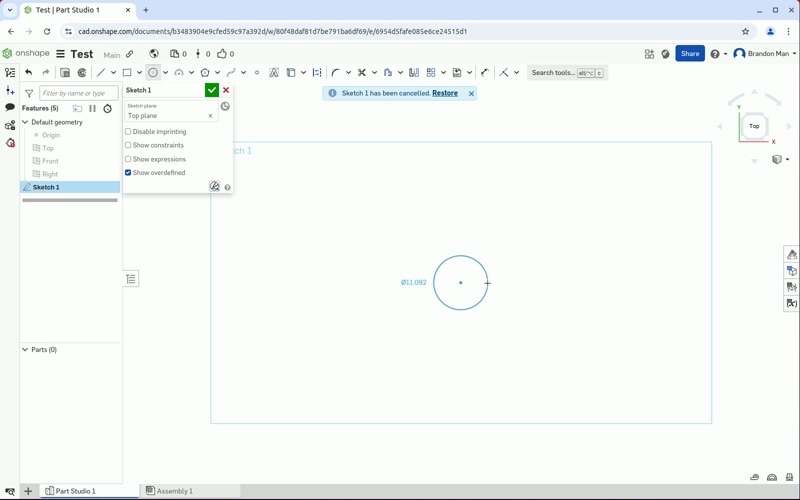
key(c)
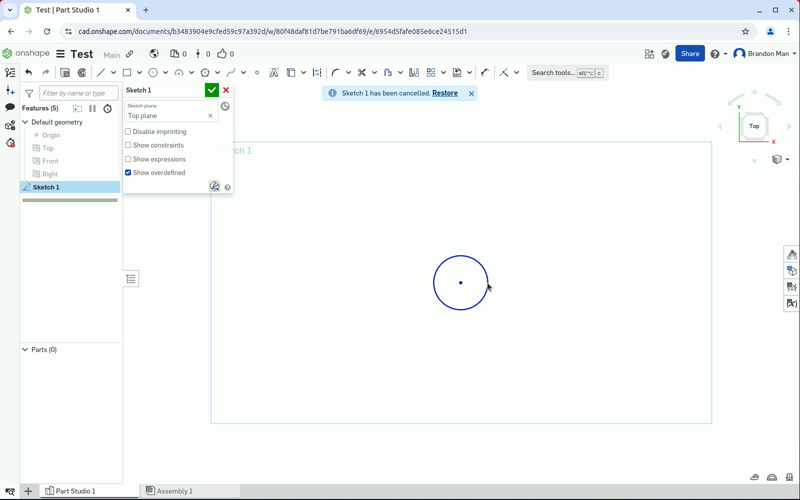
key_down(shift)
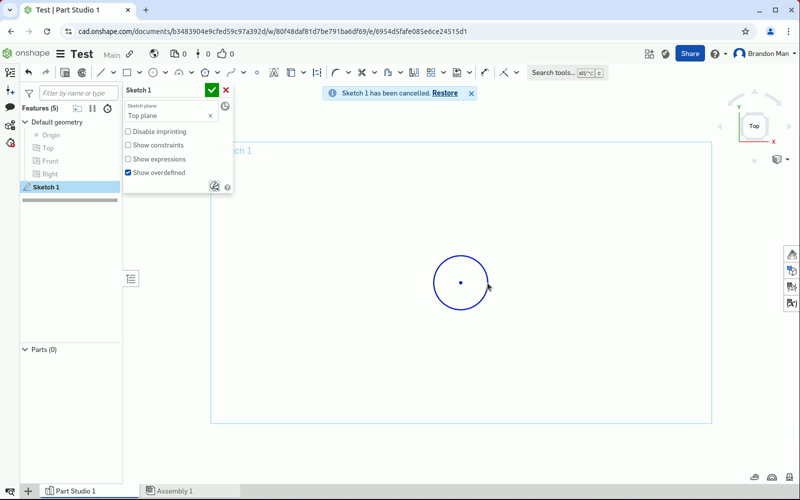
mouse_move(460, 282)
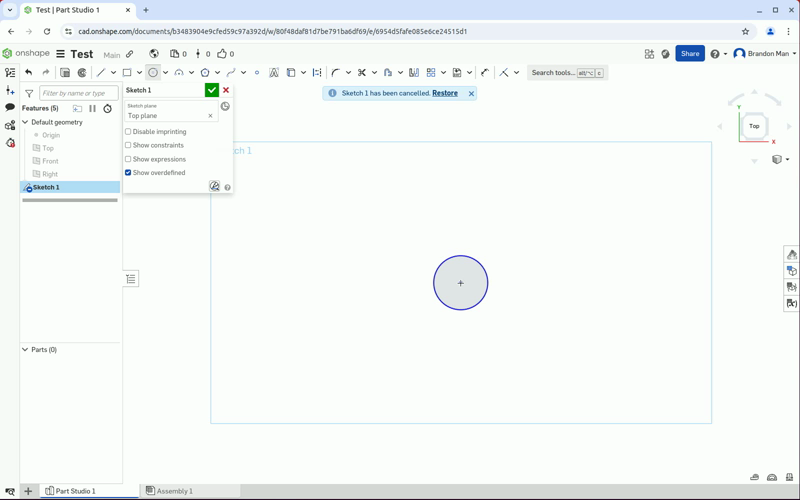
click(460, 282)
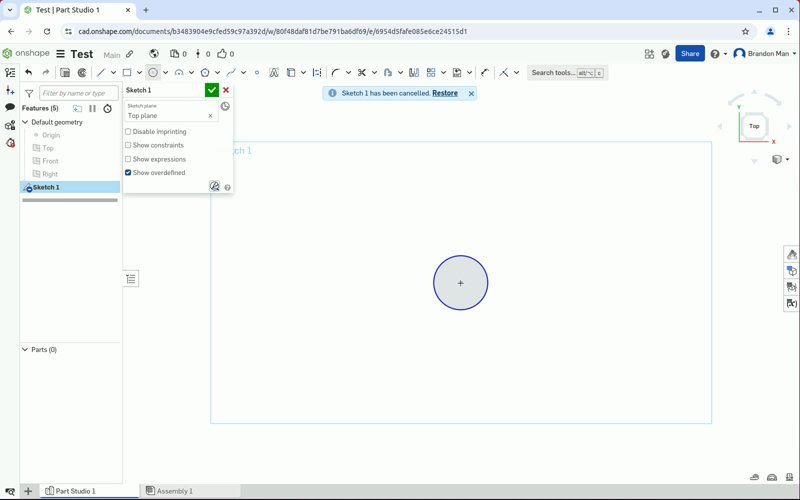
key_up(shift)
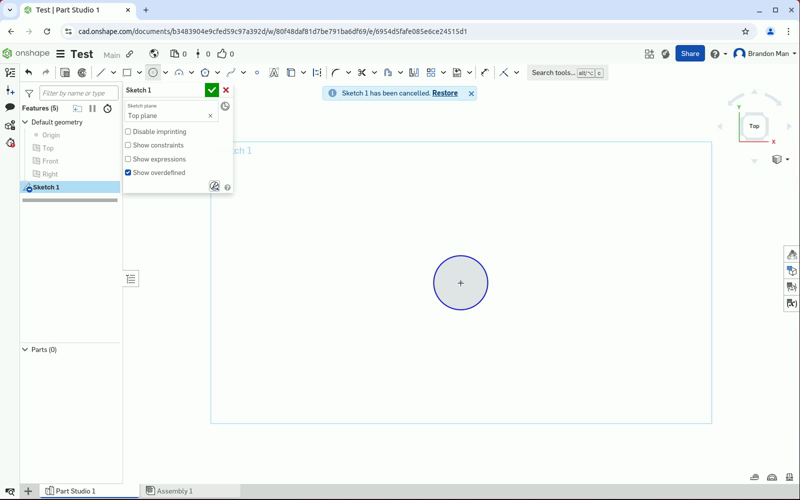
mouse_move(483, 282)
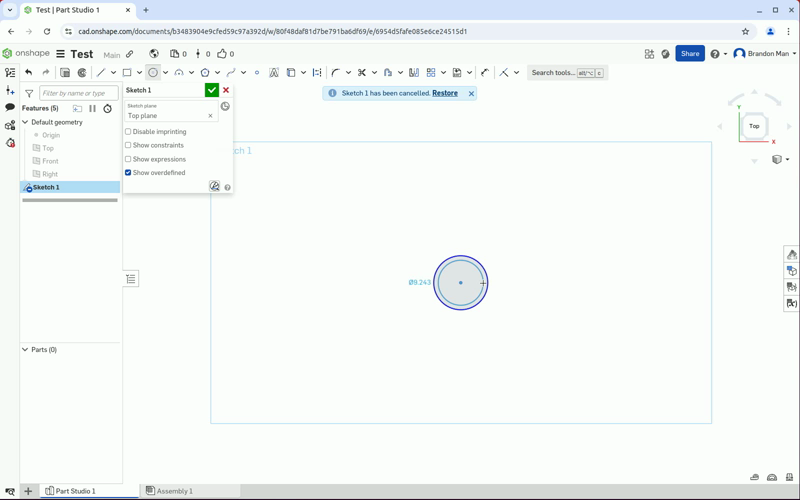
click(483, 282)
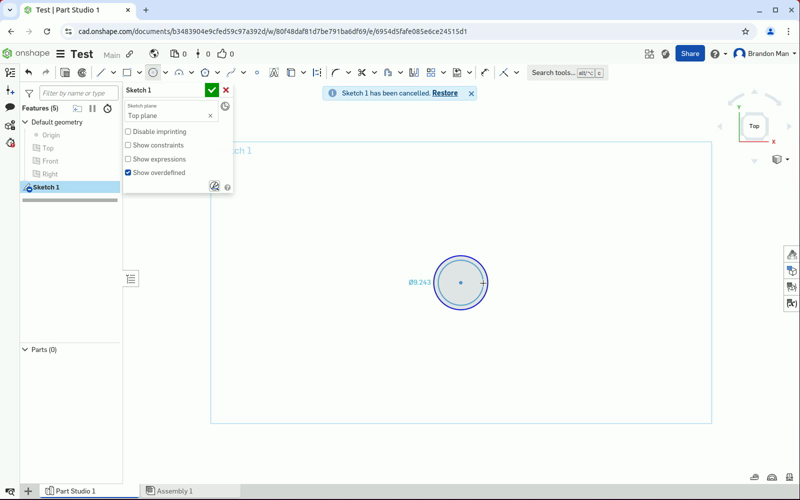
key(esc)
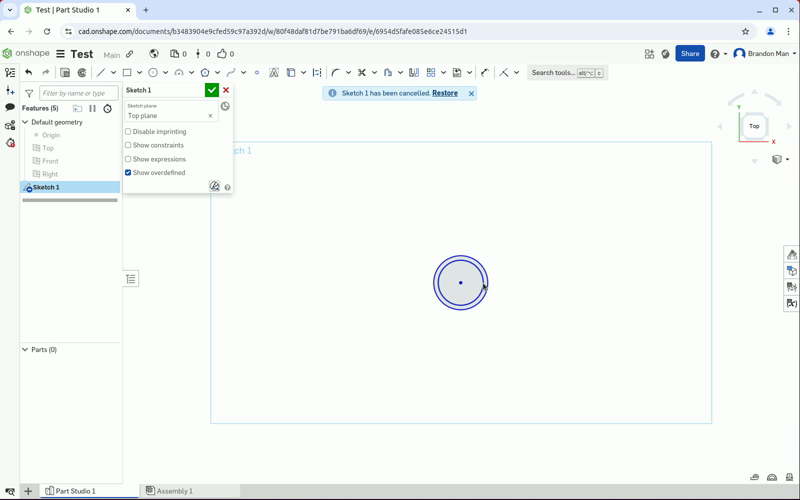
mouse_move(469, 260)
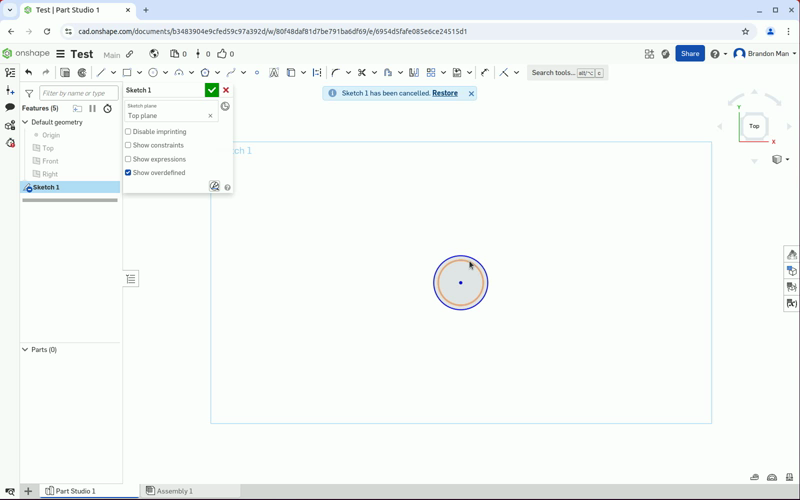
scroll(6)
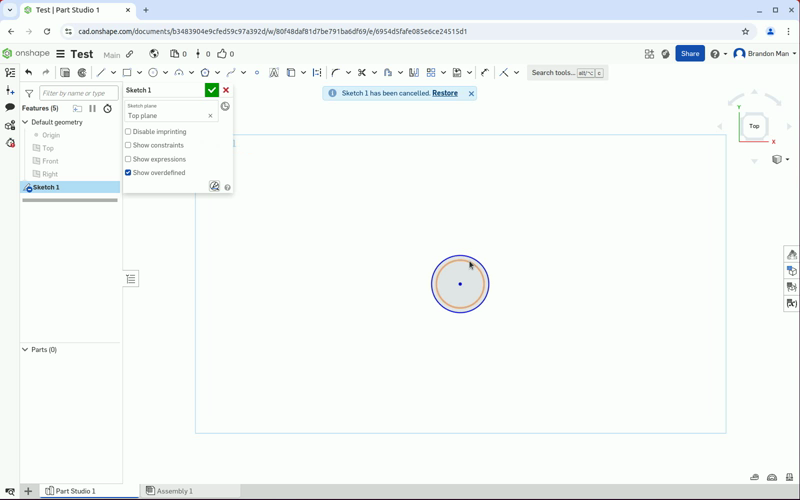
scroll(6)
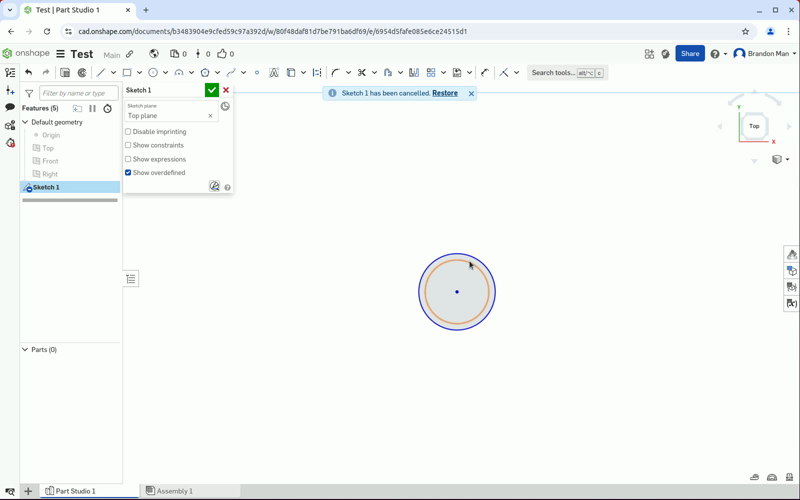
scroll(6)
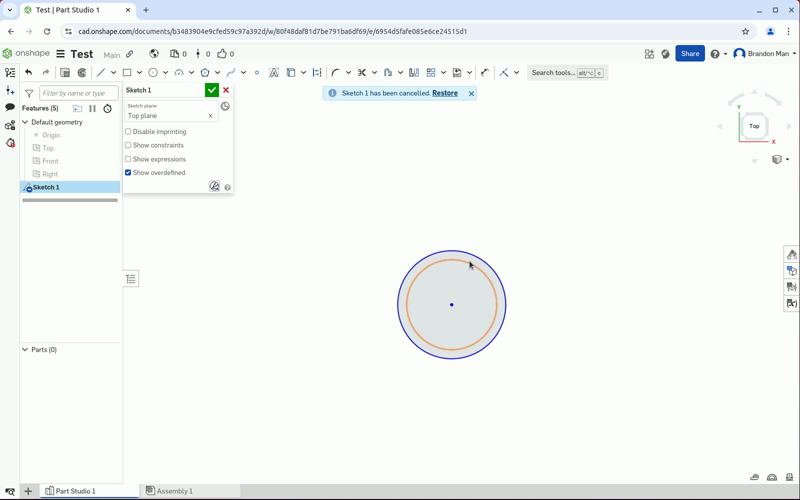
scroll(6)
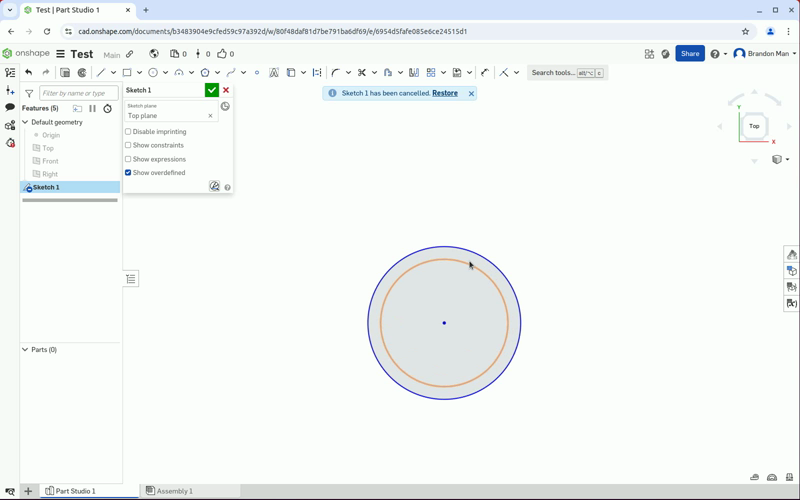
scroll(6)
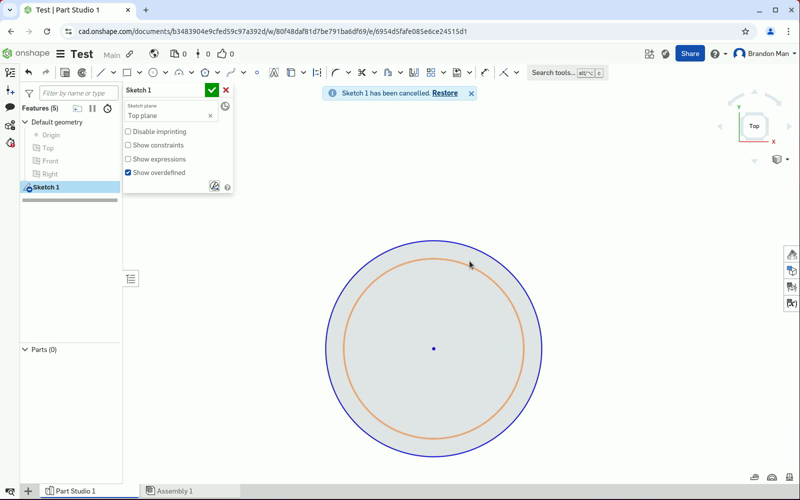
scroll(6)
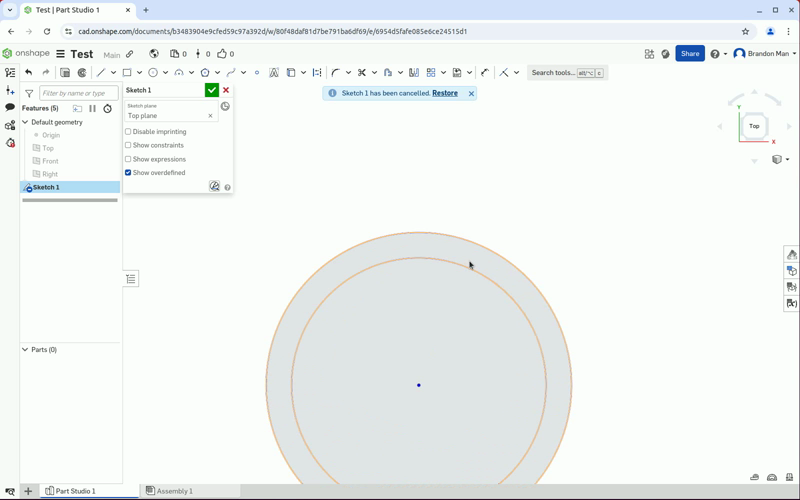
scroll(6)
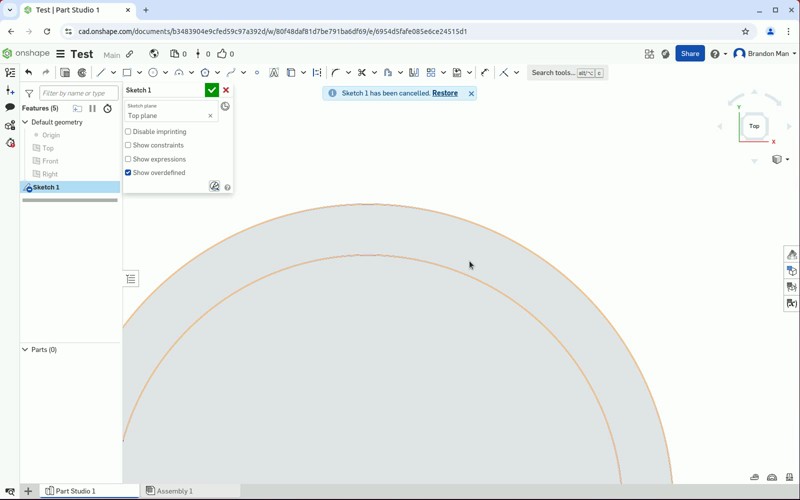
click(469, 260)
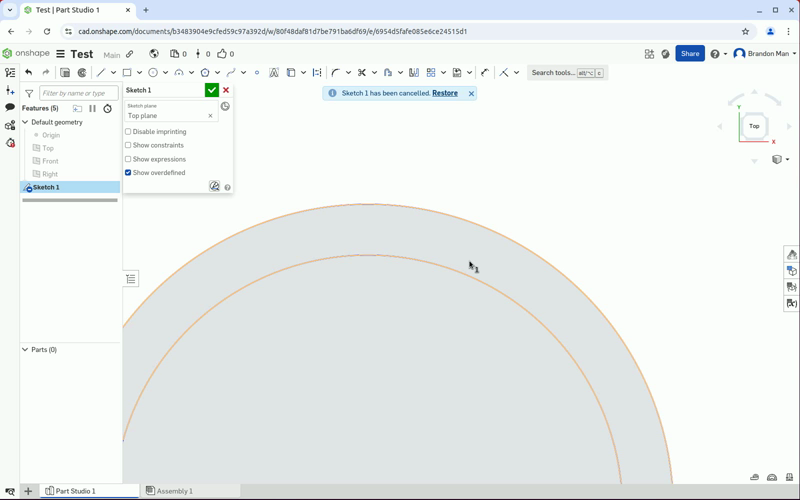
scroll(-6)
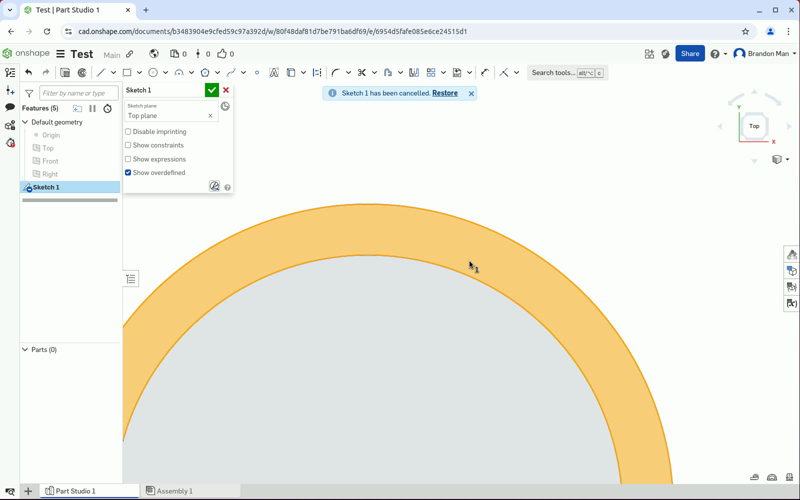
scroll(-6)
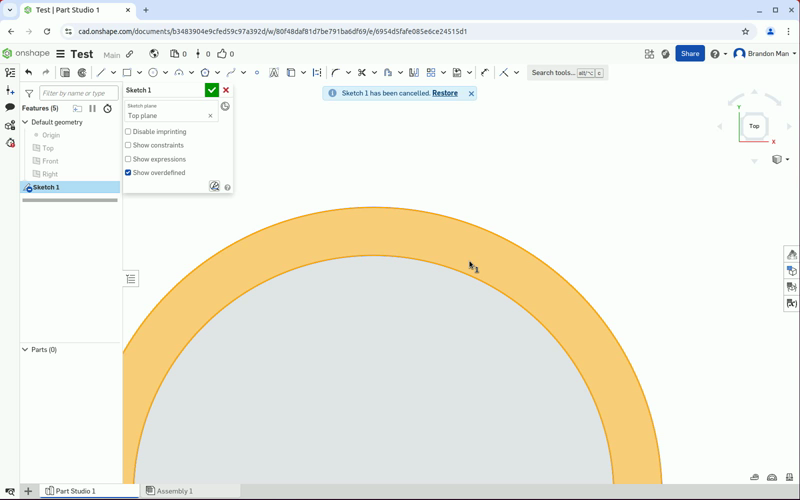
scroll(-6)
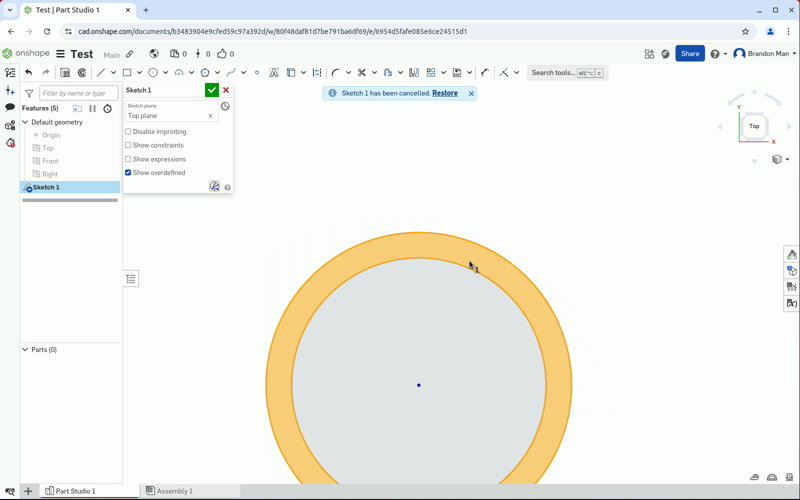
scroll(-6)
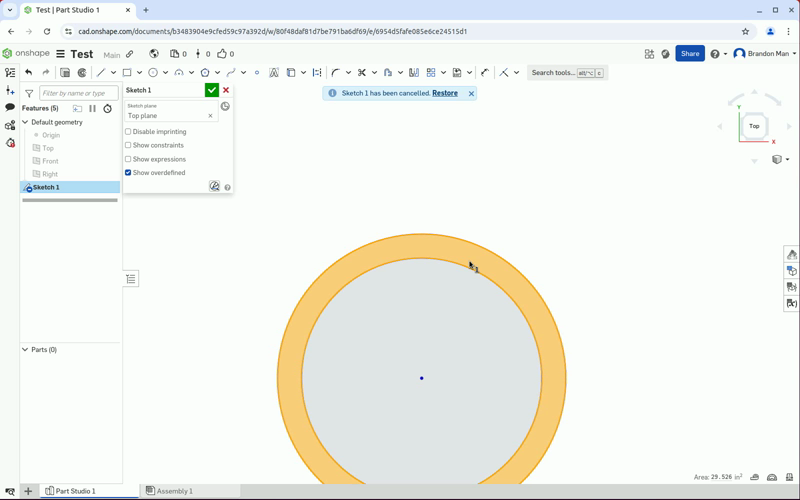
scroll(-6)
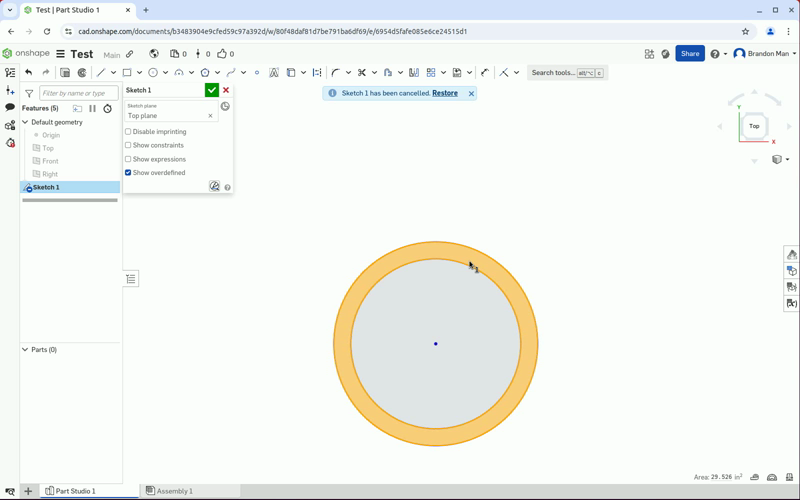
scroll(-6)
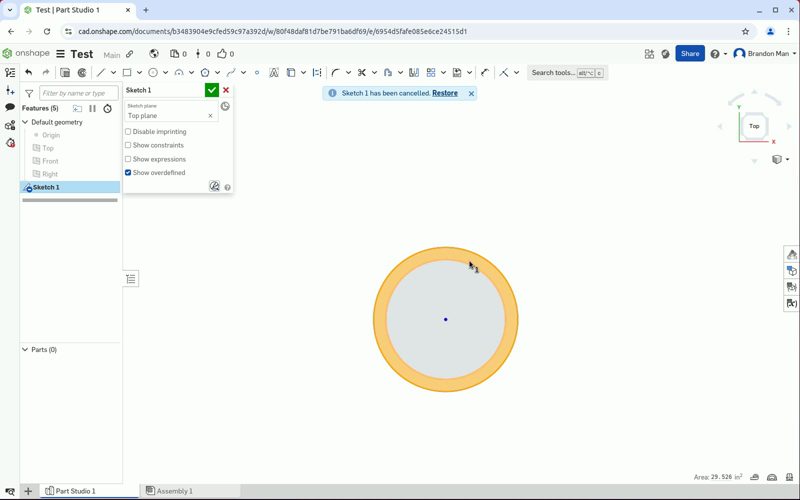
scroll(-6)
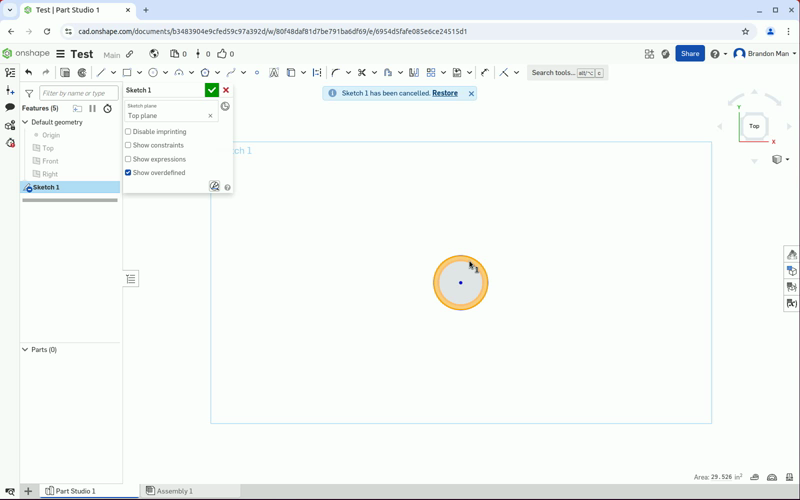
mouse_move(73, 352)
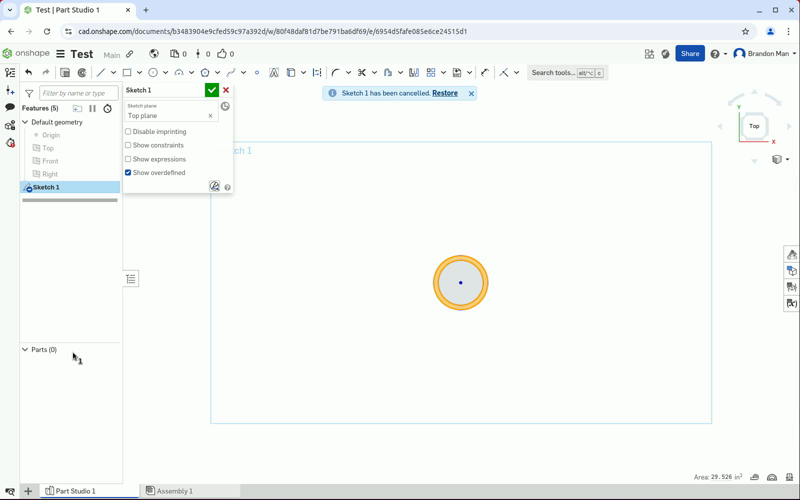
key(shift+y)
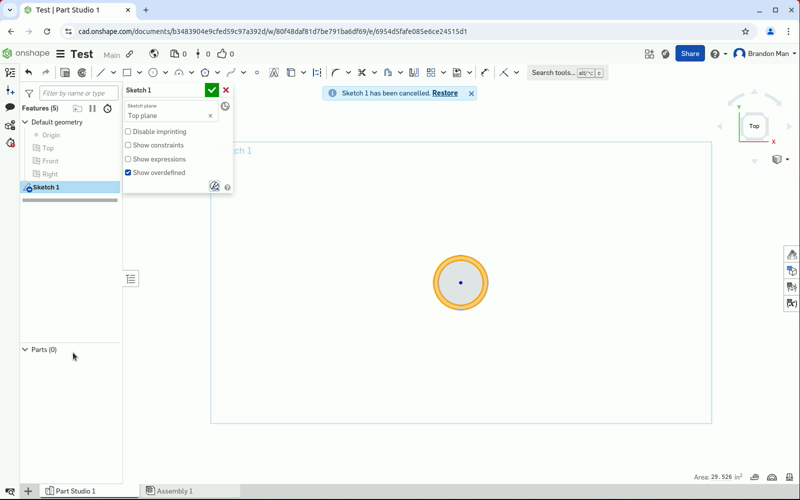
key(shift+e)
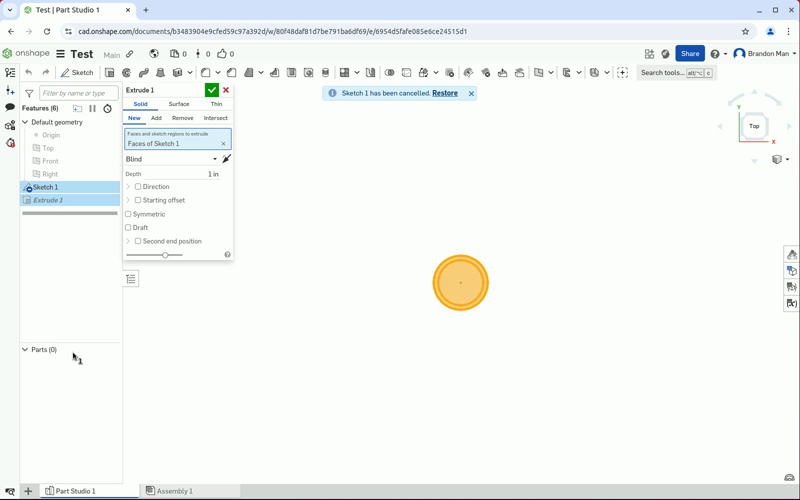
mouse_move(143, 106)
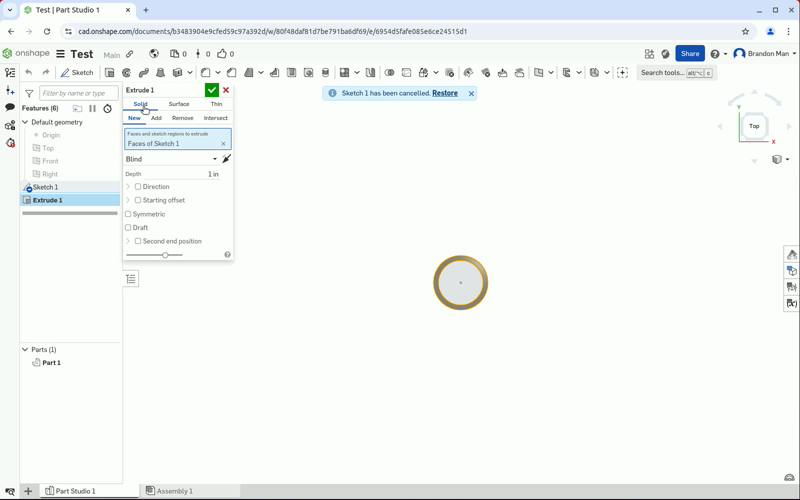
click(143, 106)
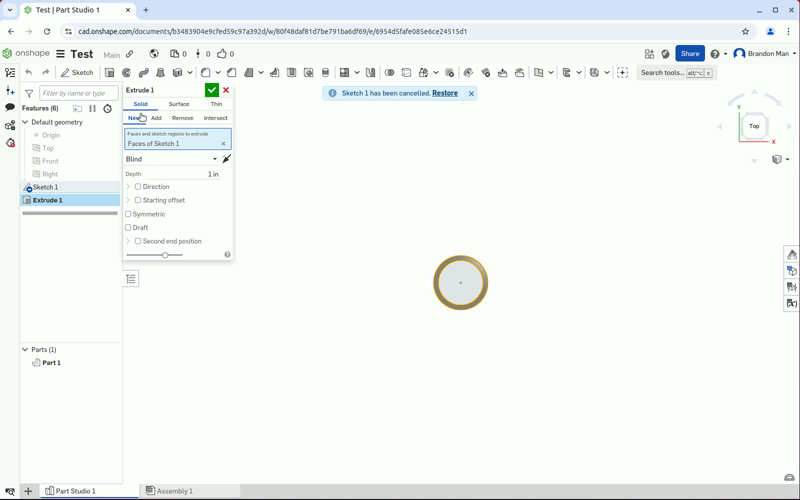
mouse_move(137, 120)
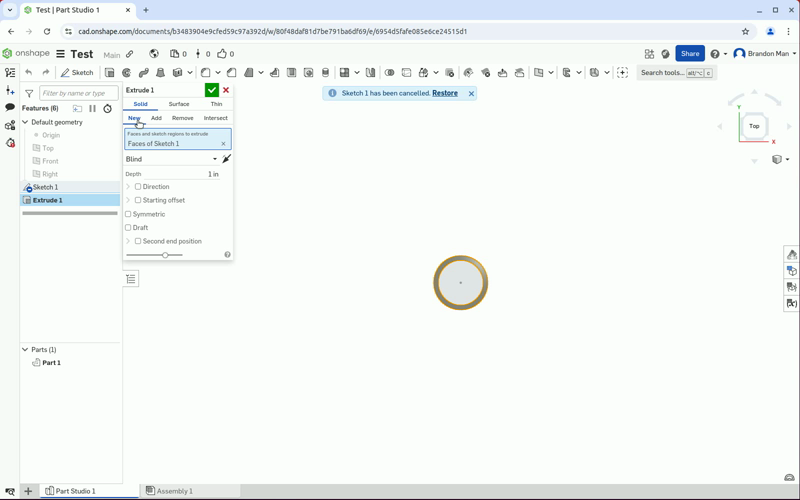
click(137, 120)
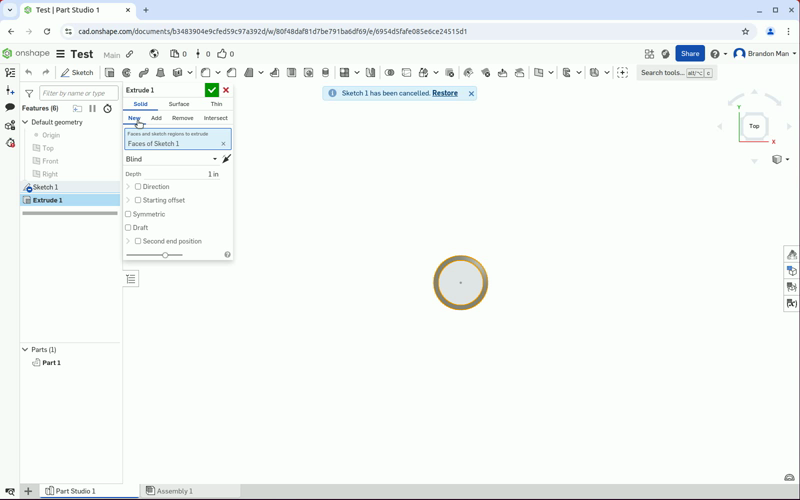
key(tab, 4)
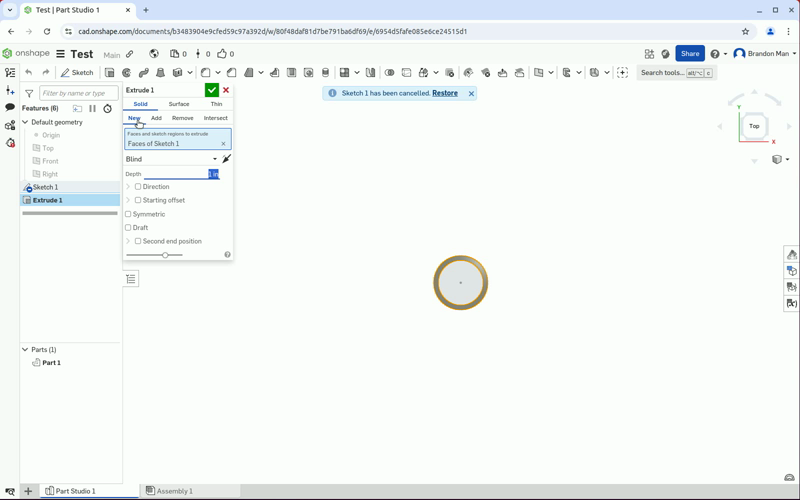
text(6.258)
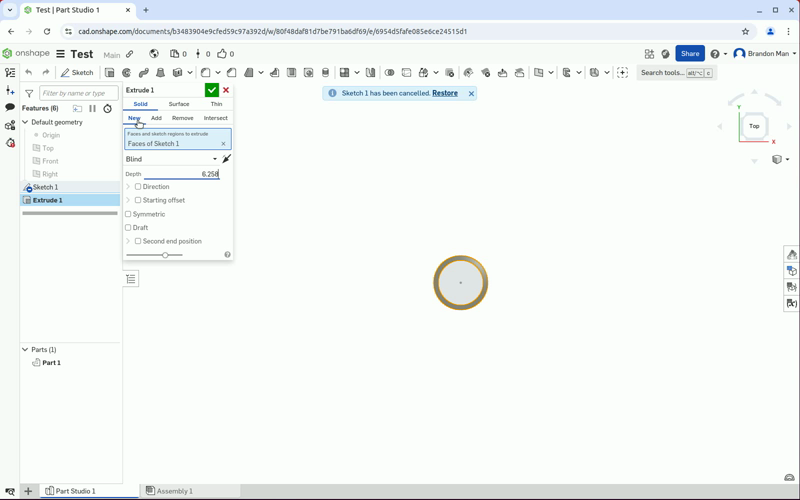
key(enter)
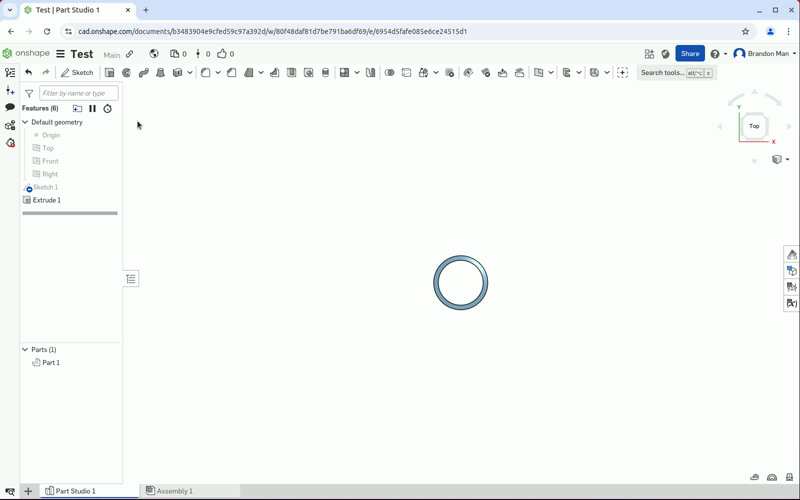
key(shift+h)
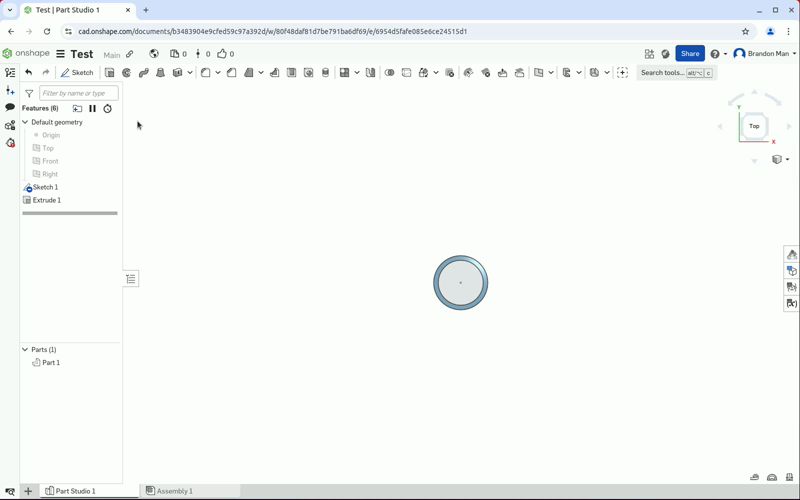
key(shift+h)
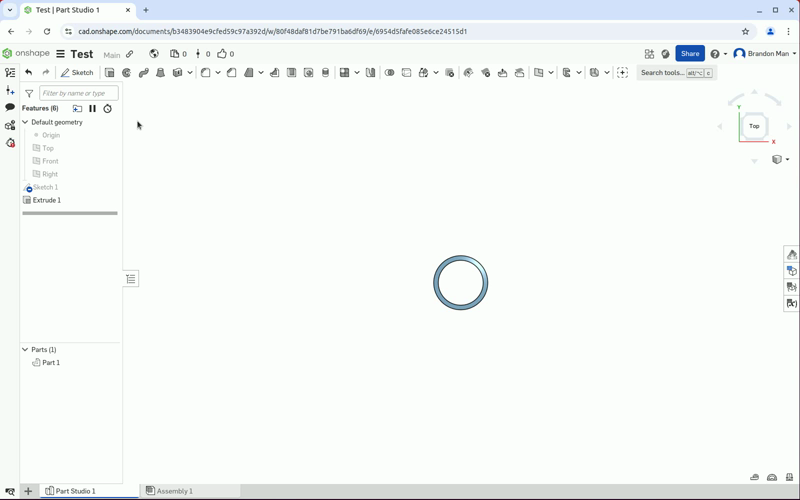
mouse_move(73, 189)
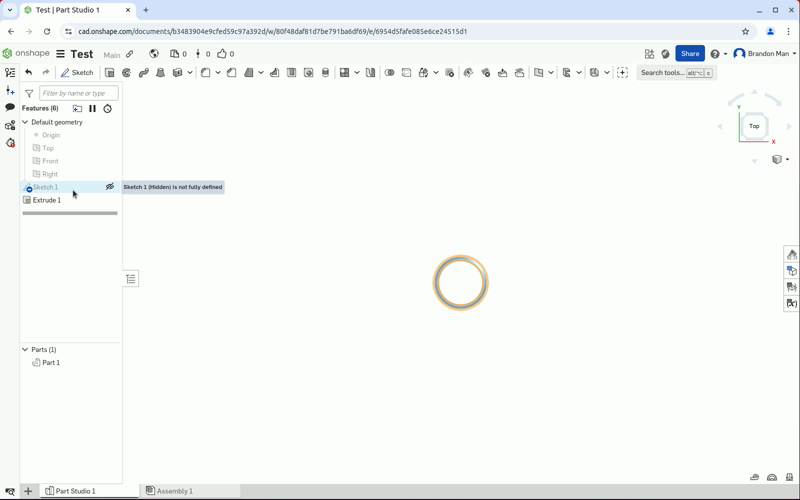
click(73, 189)
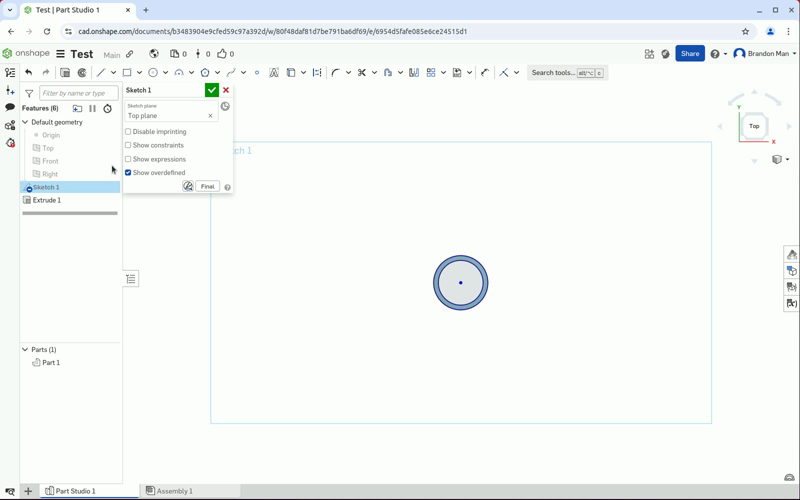
mouse_move(229, 92)
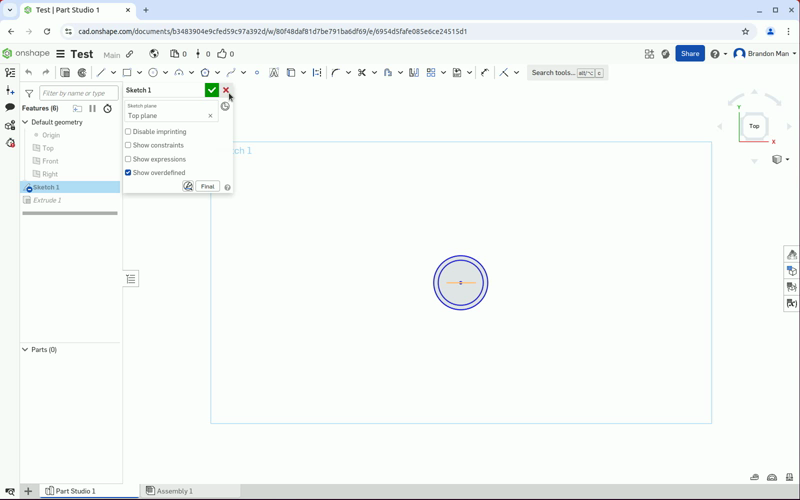
click(229, 92)
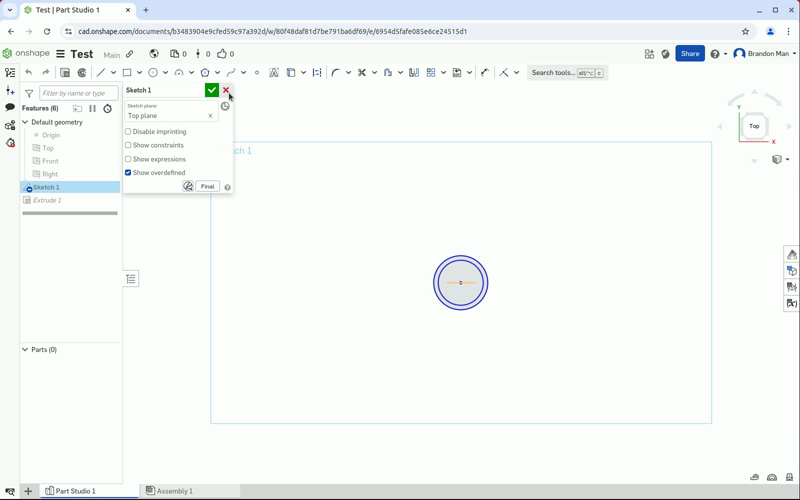
key(shift+s)
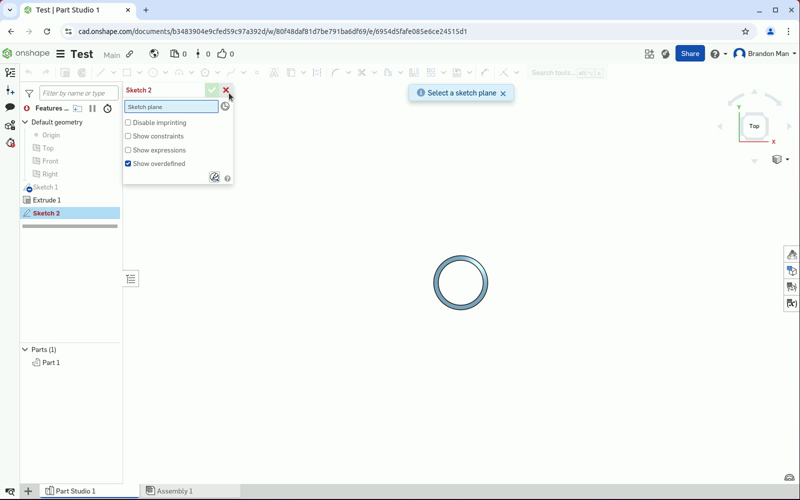
mouse_move(73, 150)
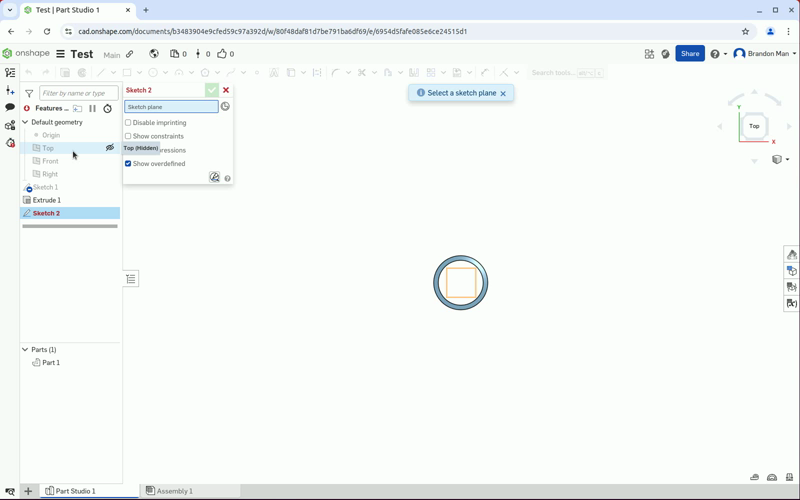
click(73, 150)
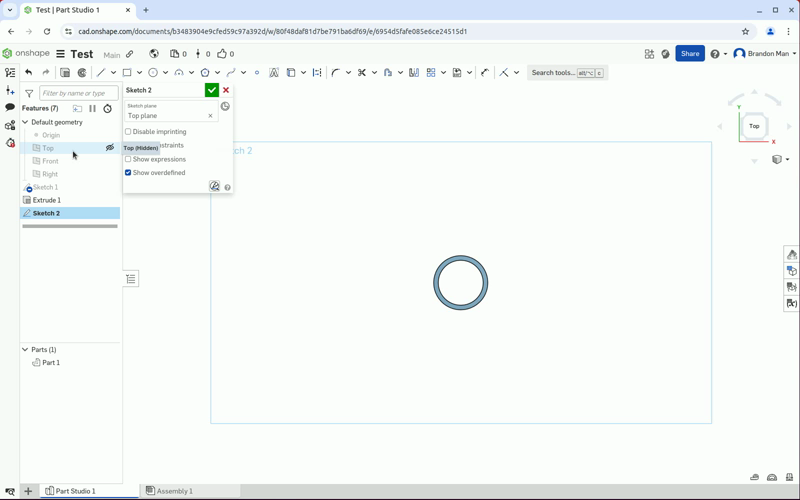
mouse_move(73, 352)
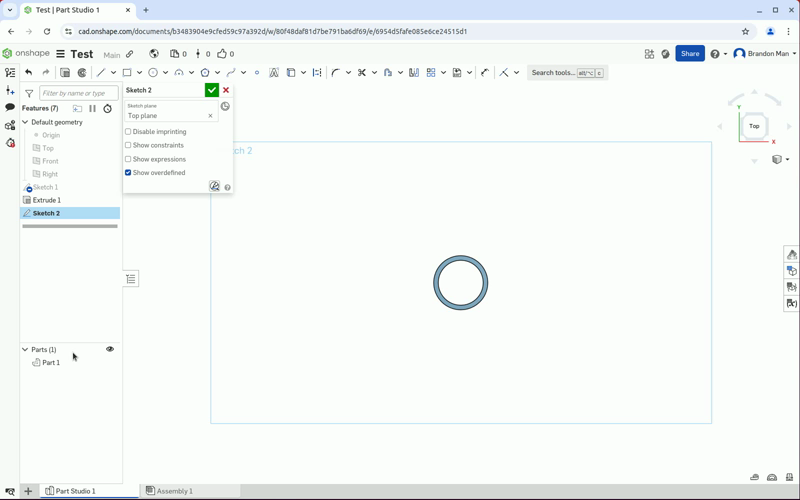
key(y)
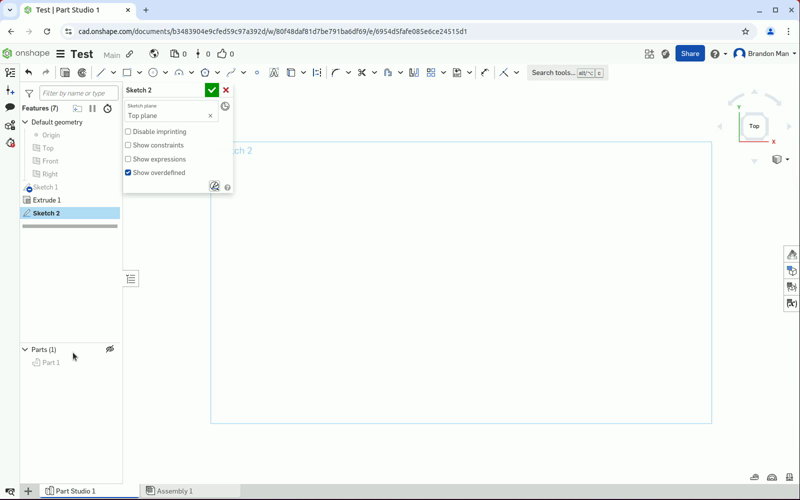
key(c)
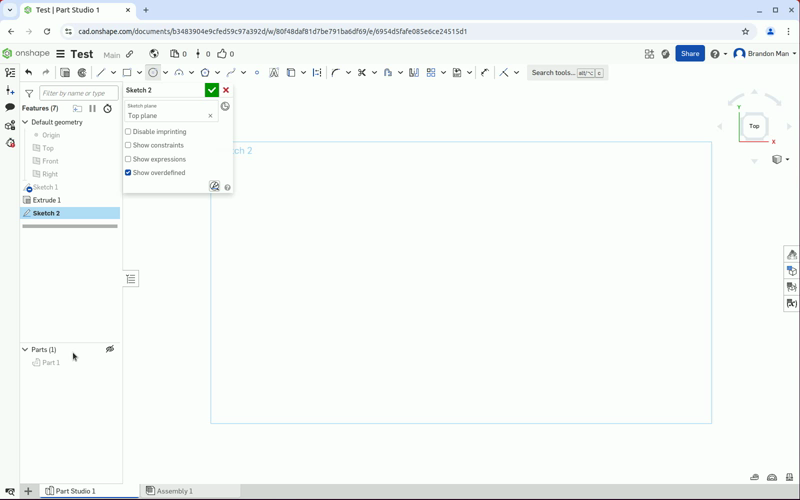
key_down(shift)
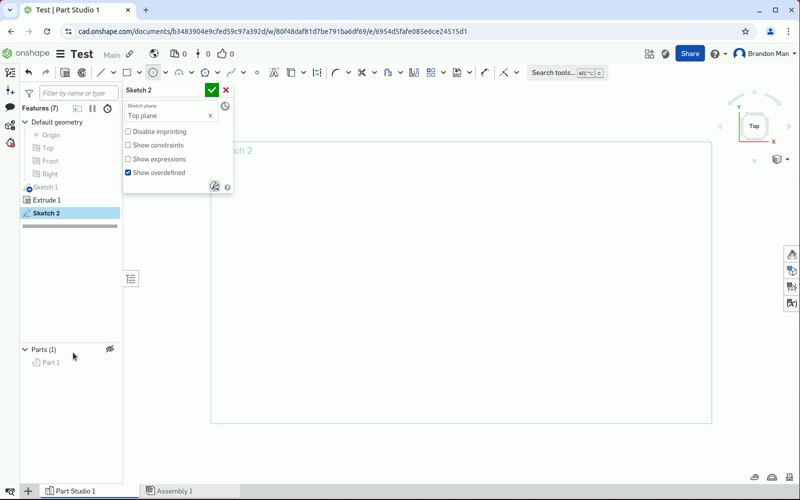
mouse_move(460, 282)
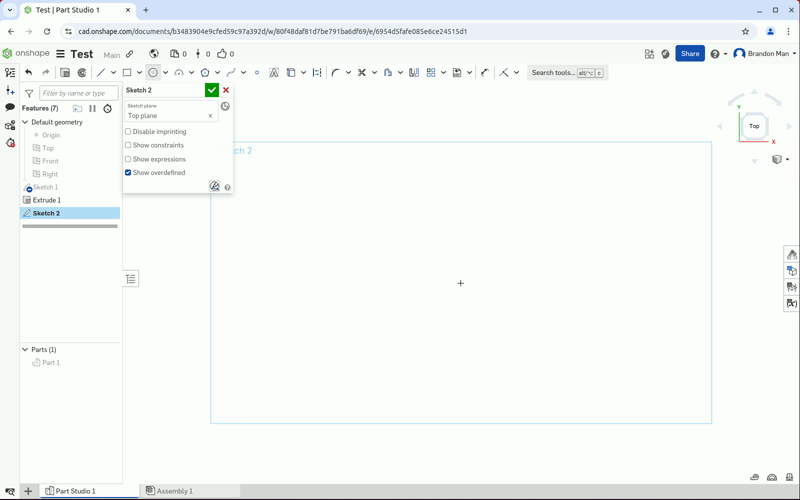
click(460, 282)
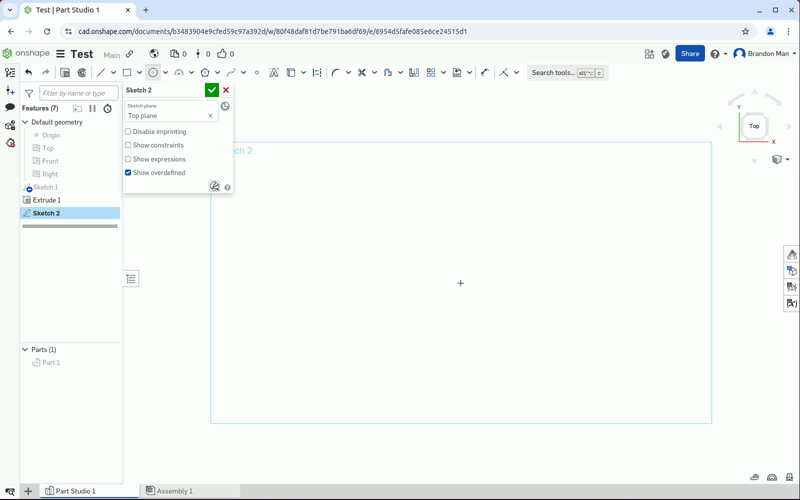
key_up(shift)
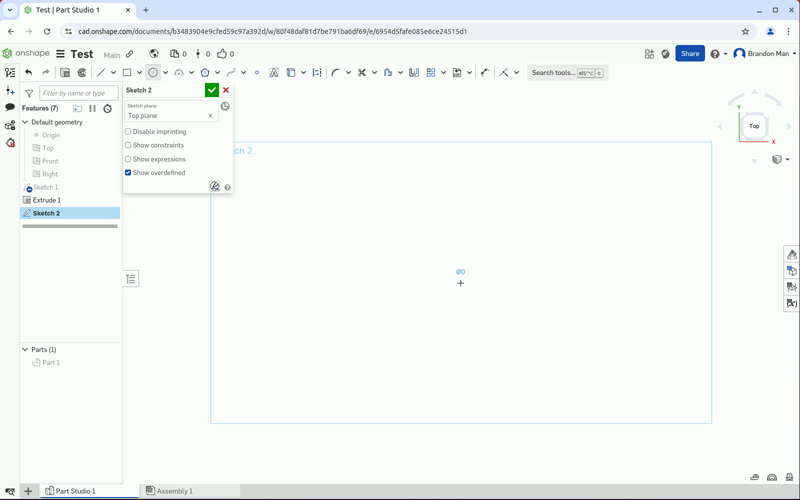
mouse_move(487, 282)
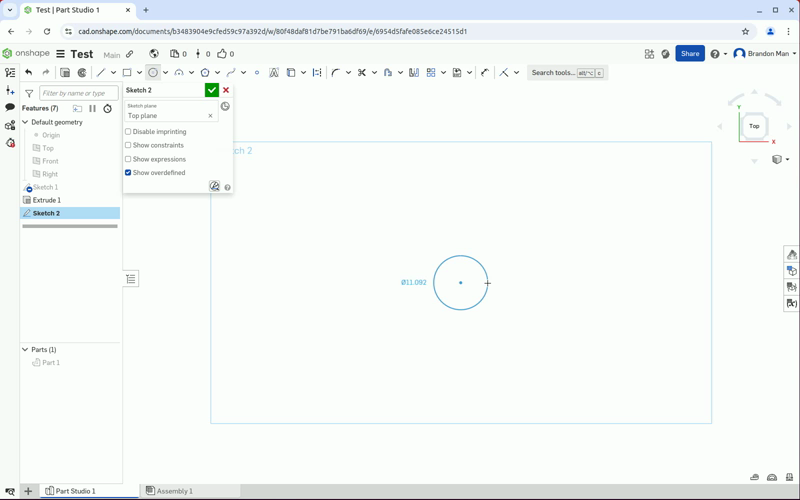
click(487, 282)
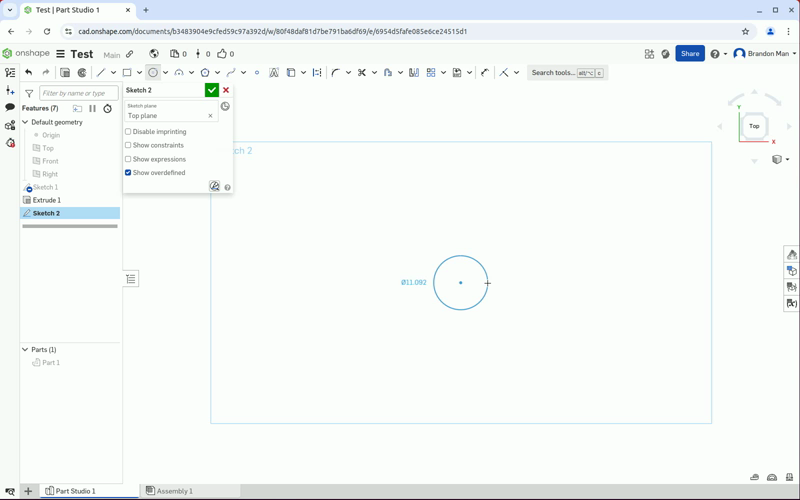
key(esc)
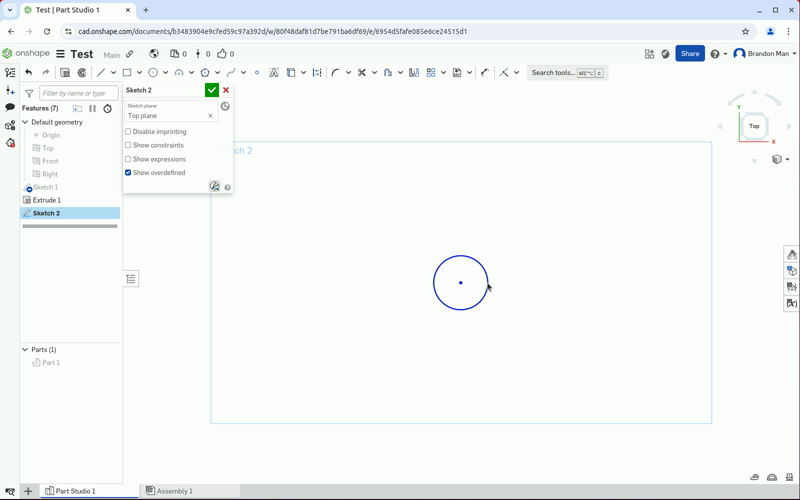
mouse_move(471, 284)
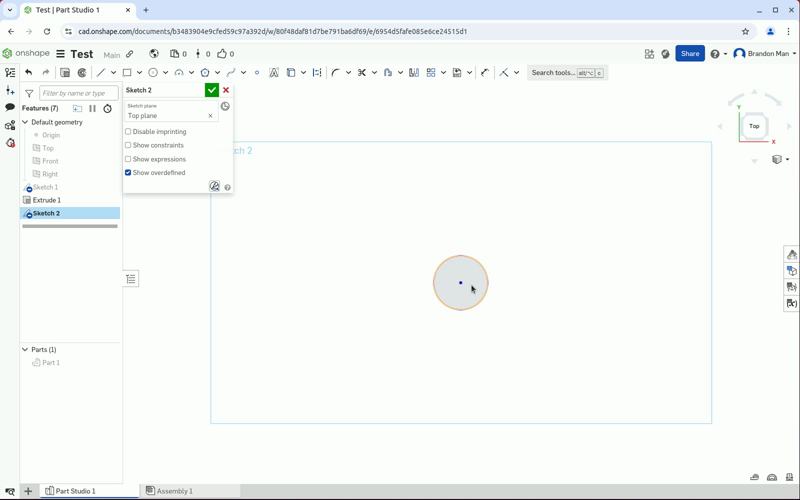
click(471, 284)
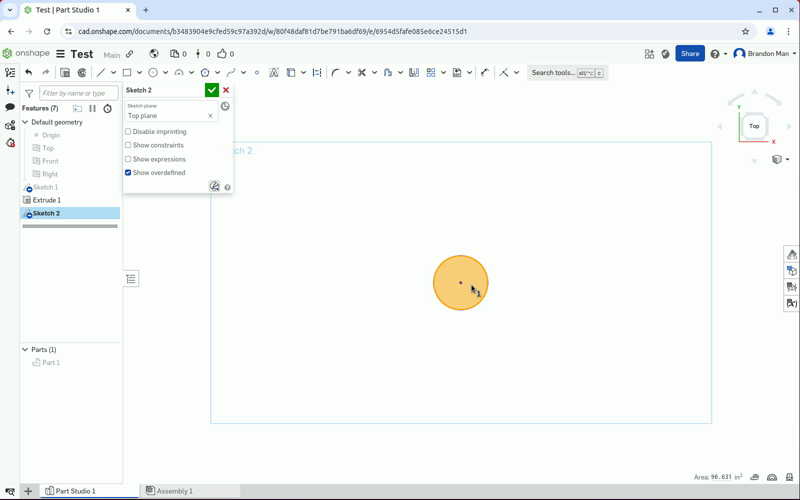
mouse_move(73, 352)
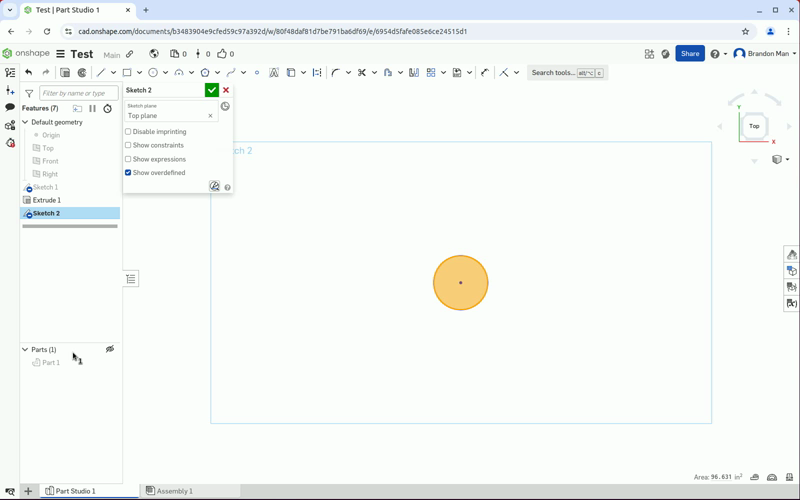
key(shift+y)
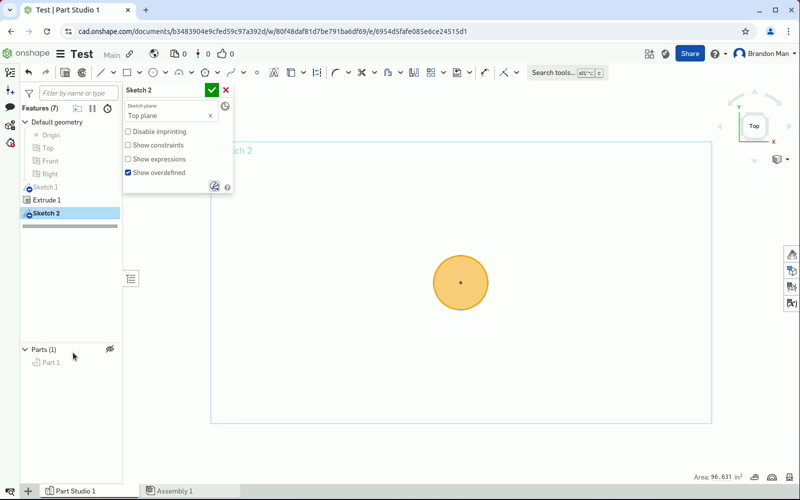
key(shift+e)
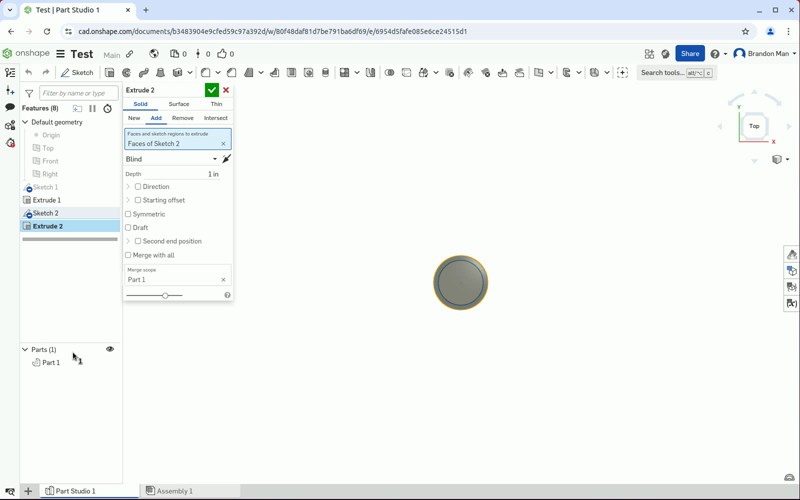
mouse_move(143, 106)
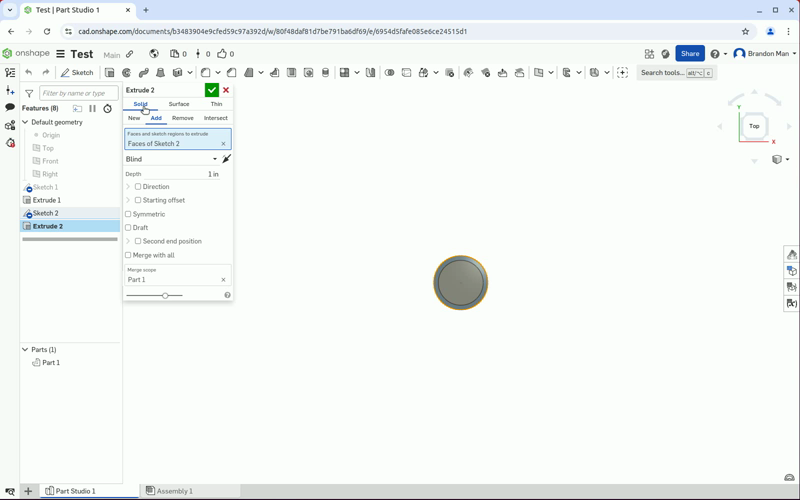
click(143, 106)
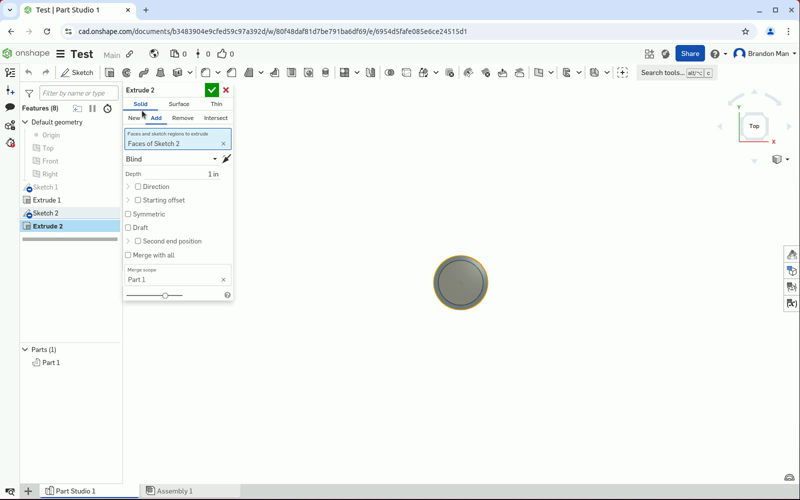
mouse_move(137, 120)
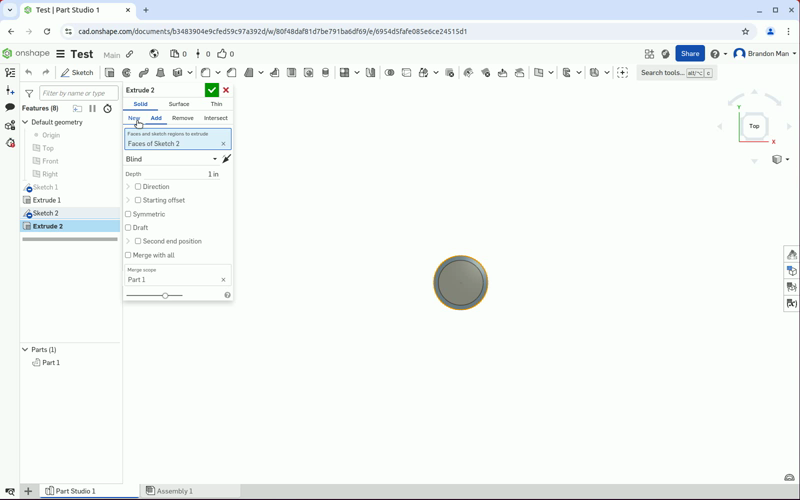
click(137, 120)
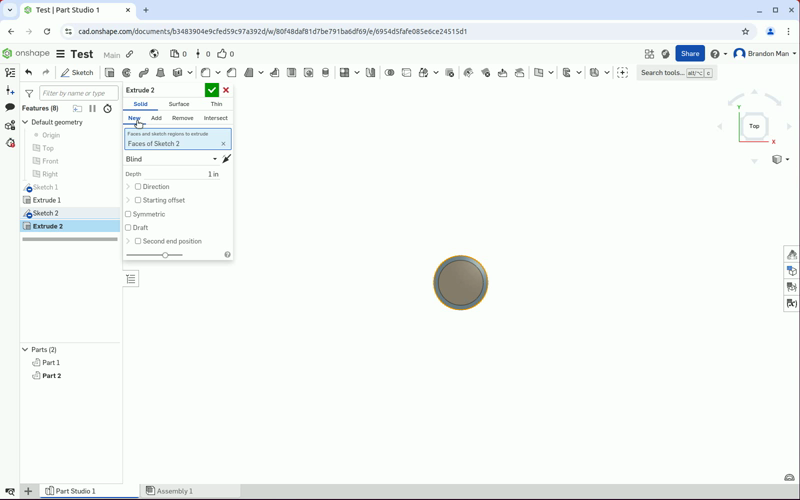
key(tab, 4)
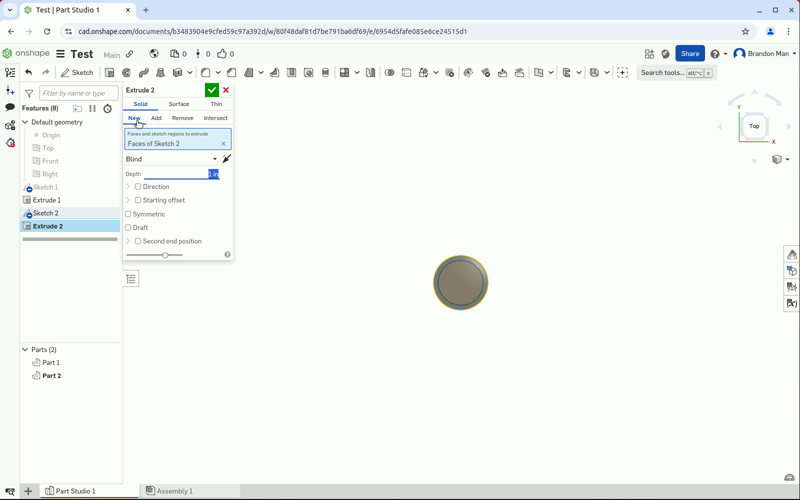
text(0.722)
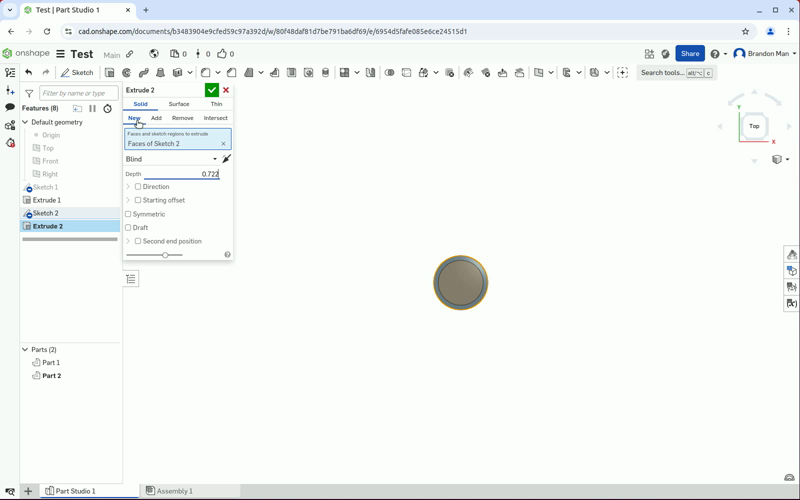
key(enter)
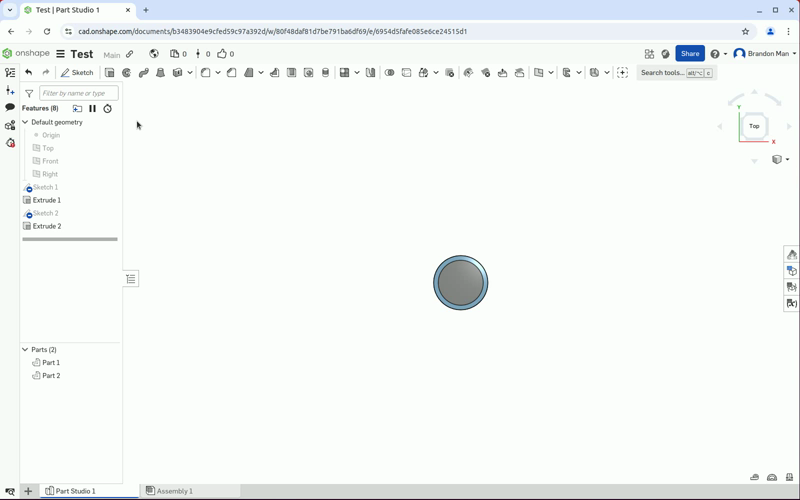
key(shift+h)
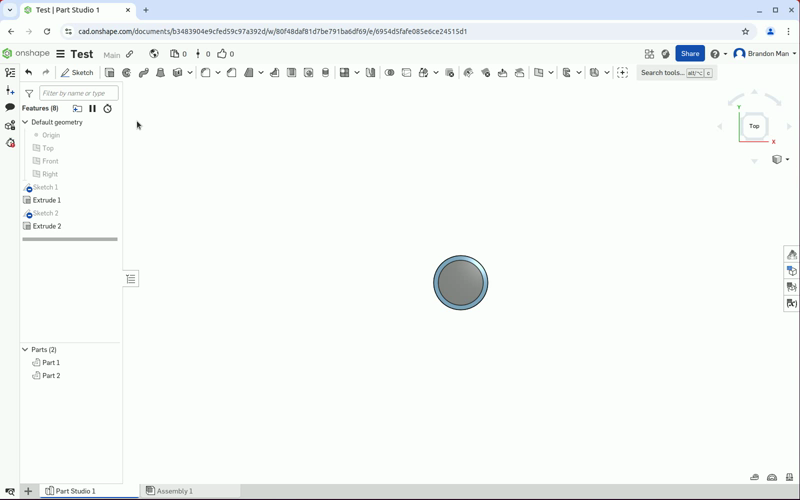
key(shift+h)
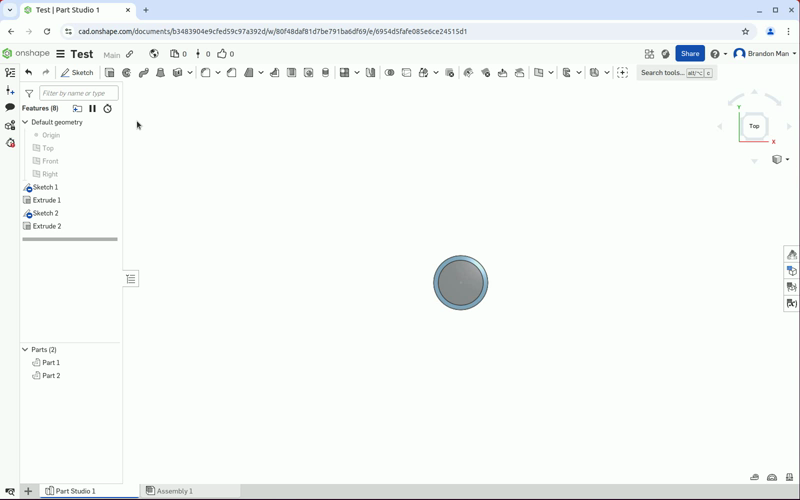
key(shift+7)
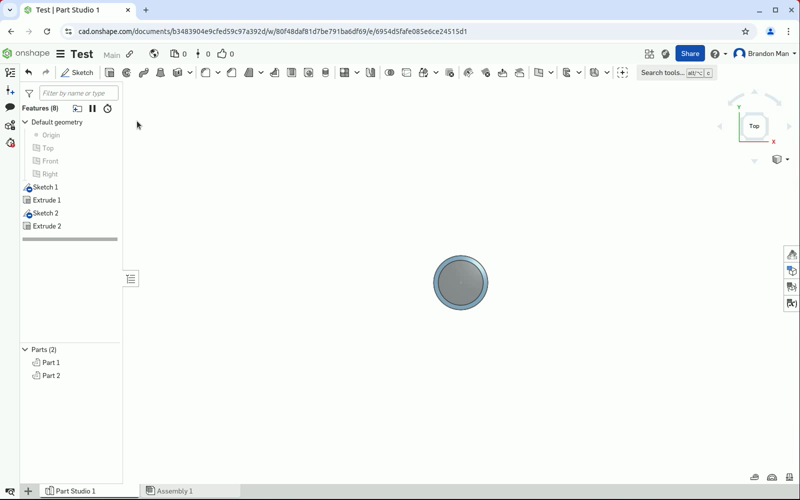
key(up, 3)
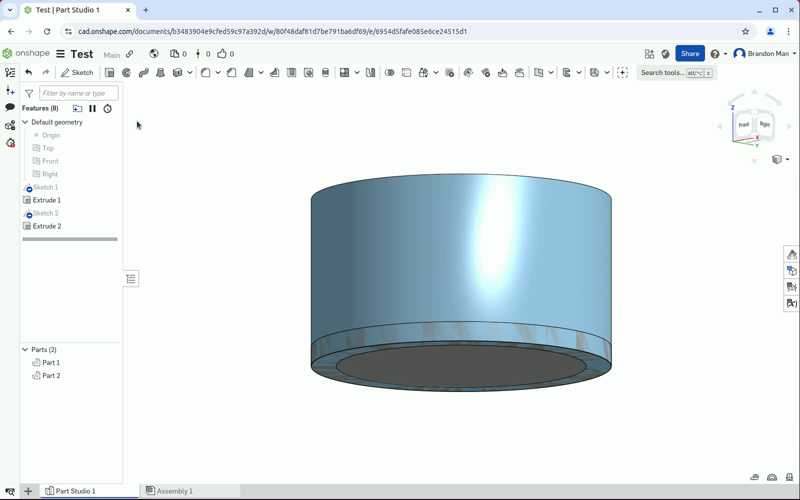
key(left, 3)
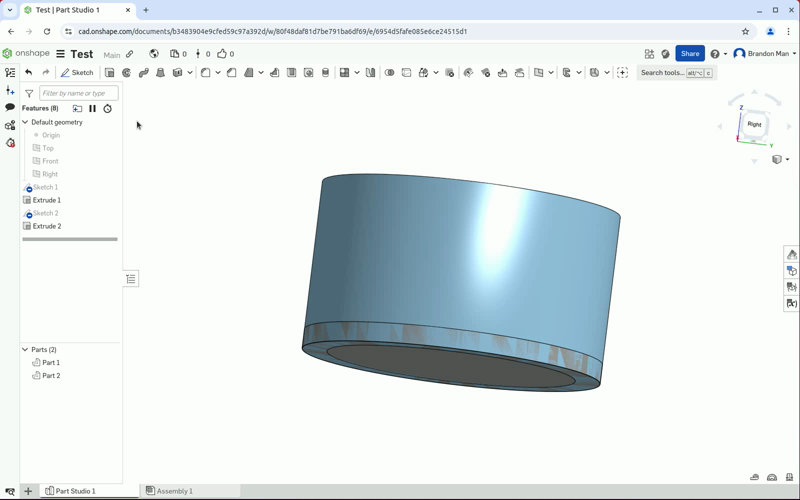
key(right, 3)
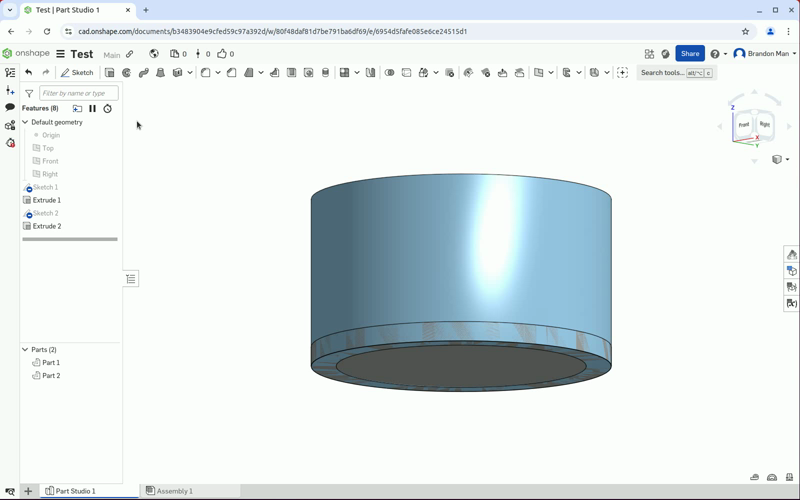
key(down, 3)
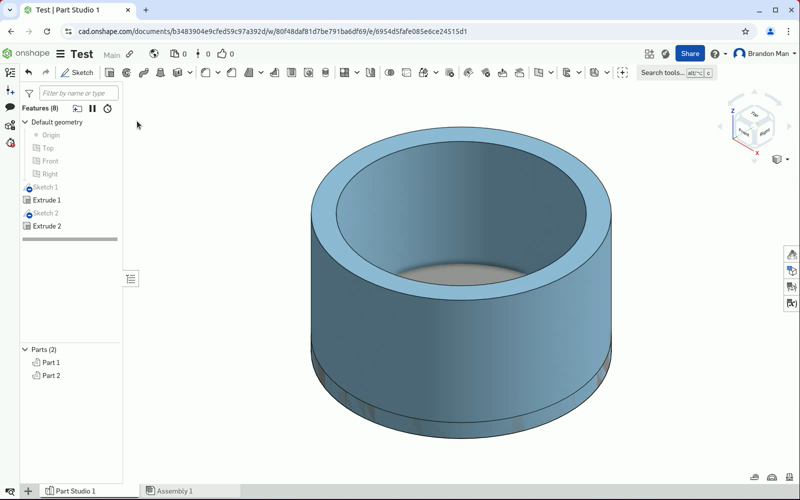
mouse_move(73, 189)
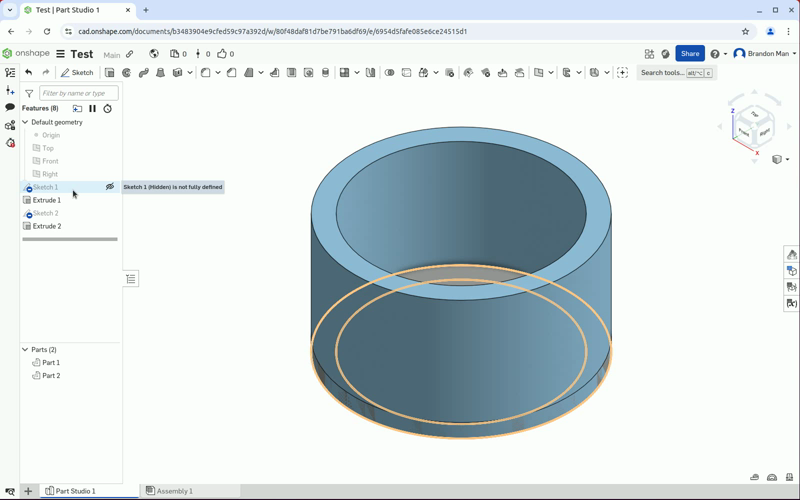
click(73, 189)